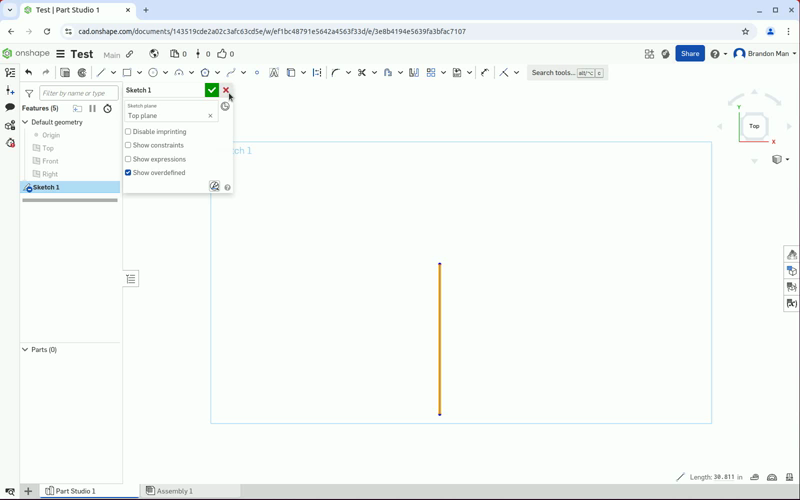
key(shift+h)
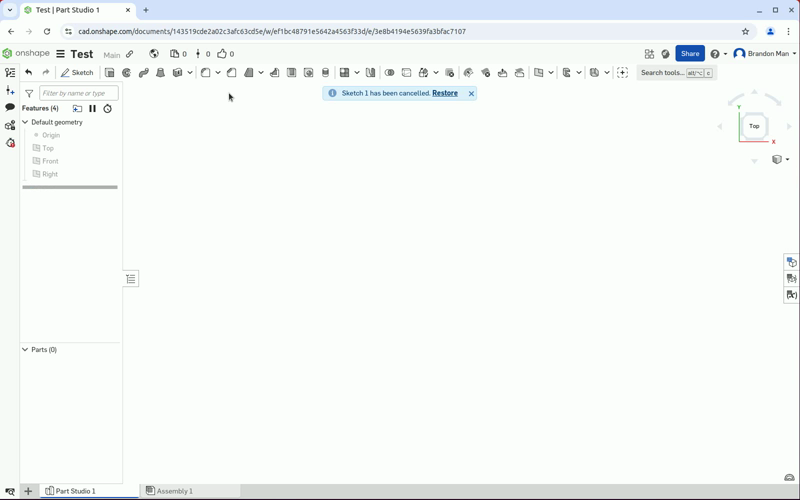
mouse_move(73, 352)
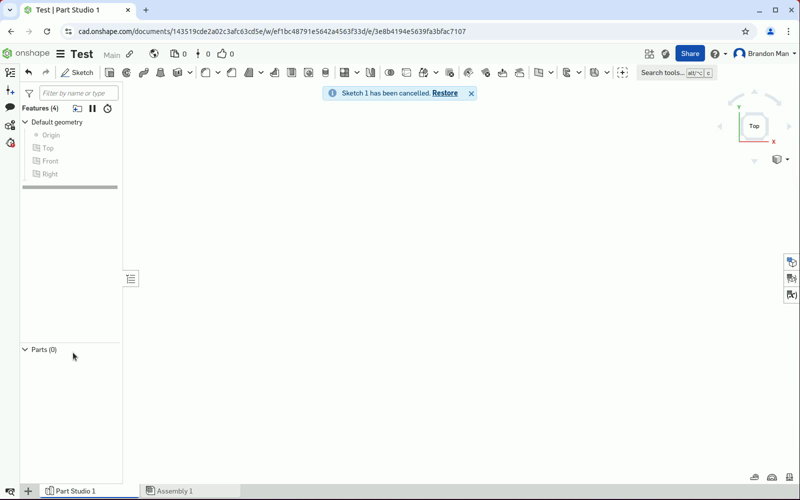
key(y)
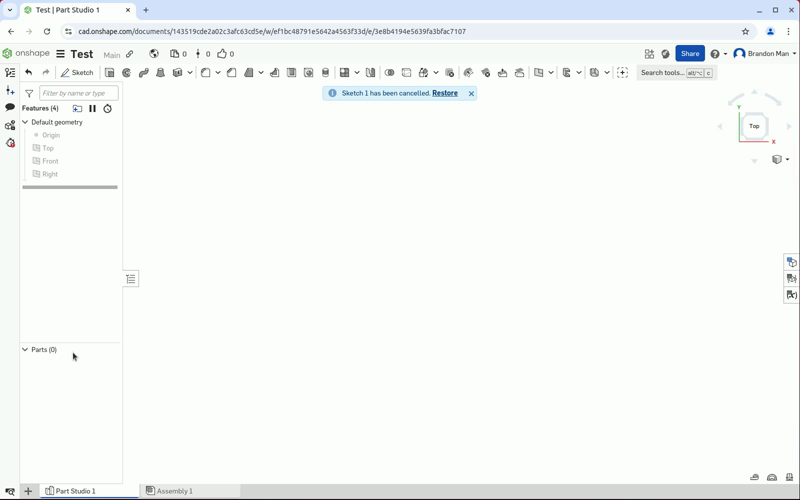
key(shift+p)
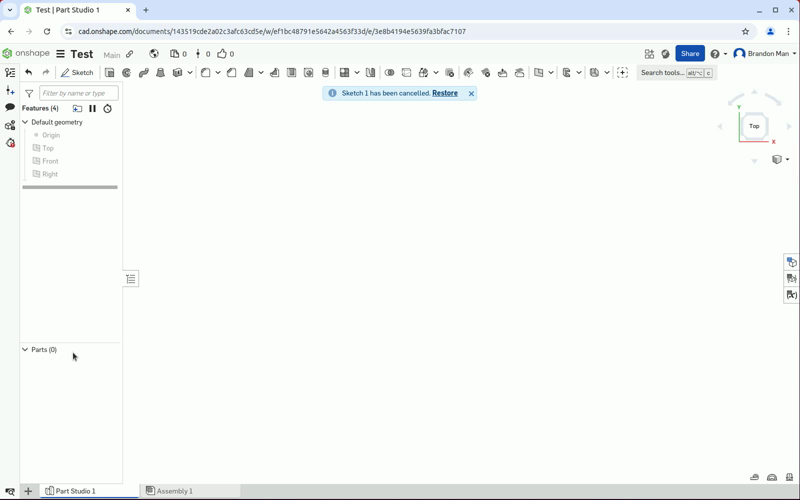
key(space)
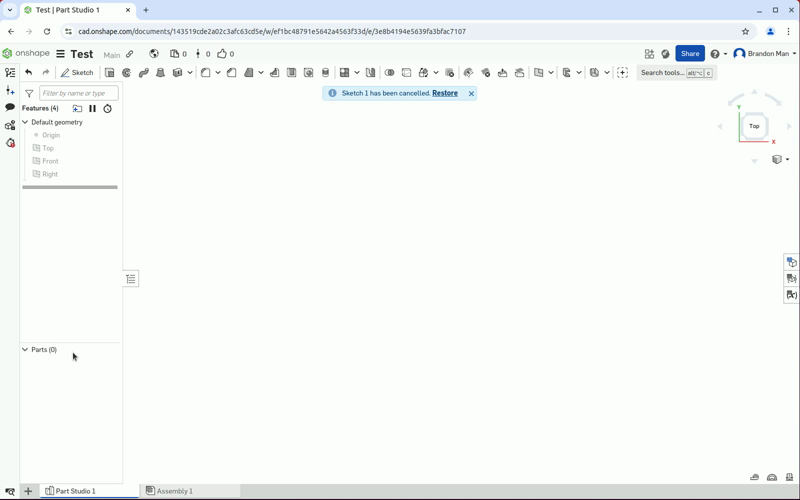
key_down(shift)
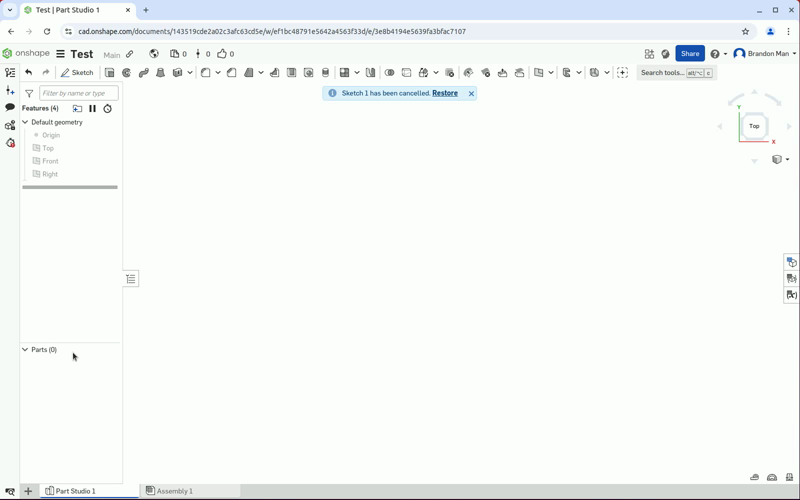
key(up)
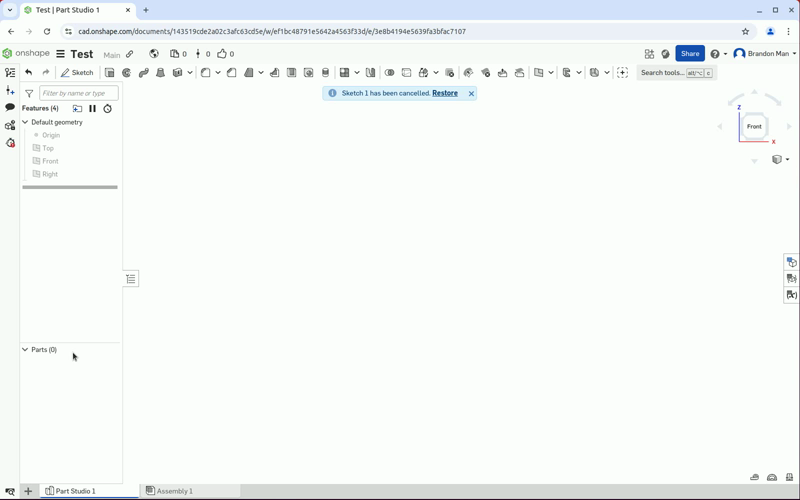
key_up(shift)
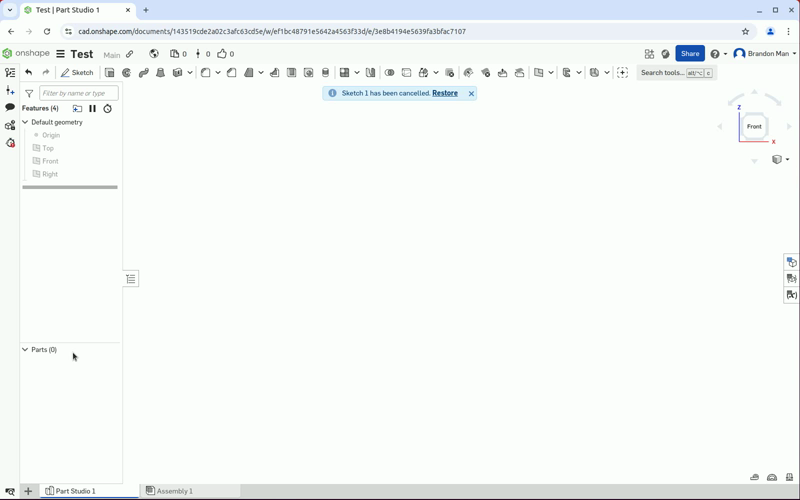
mouse_move(73, 352)
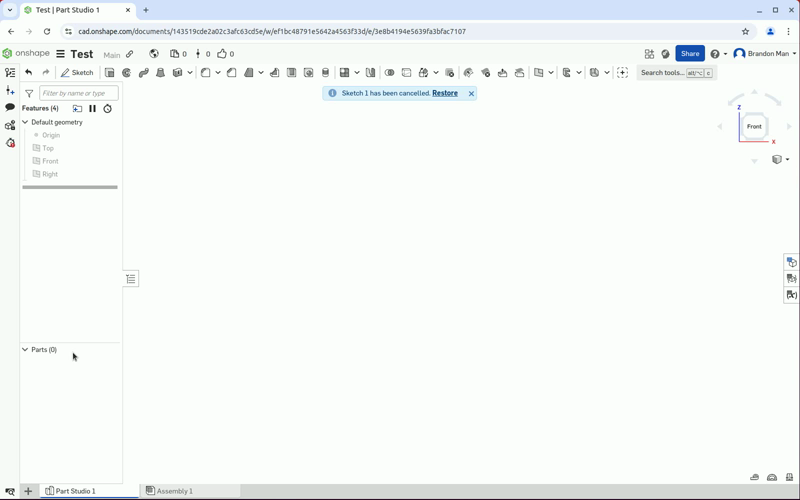
key(shift+y)
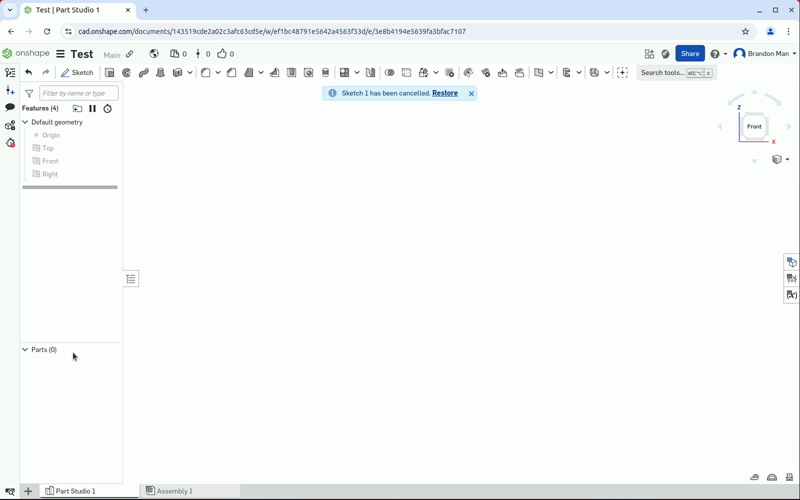
key(shift+s)
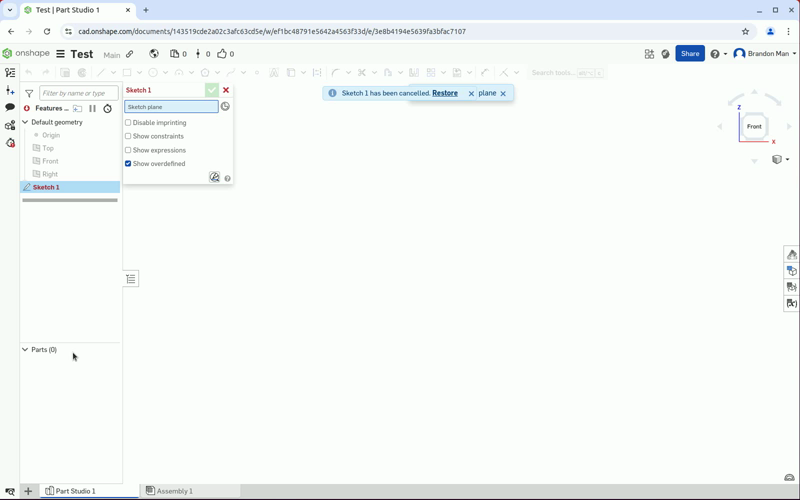
mouse_move(73, 163)
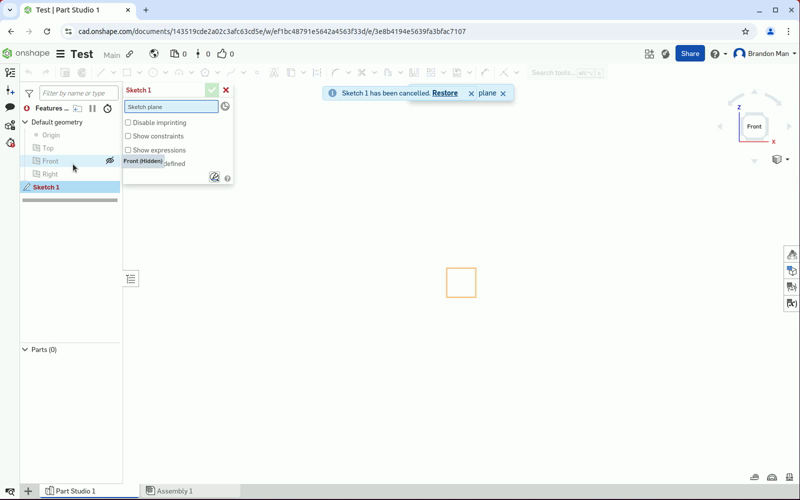
click(73, 163)
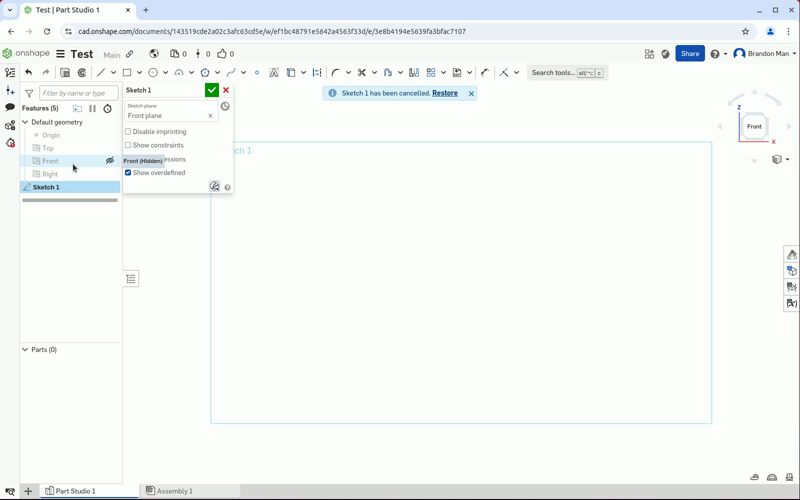
mouse_move(73, 352)
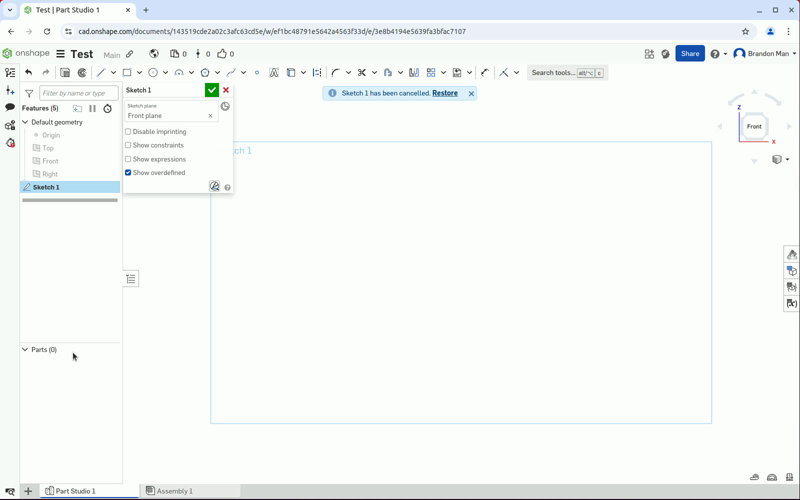
key(y)
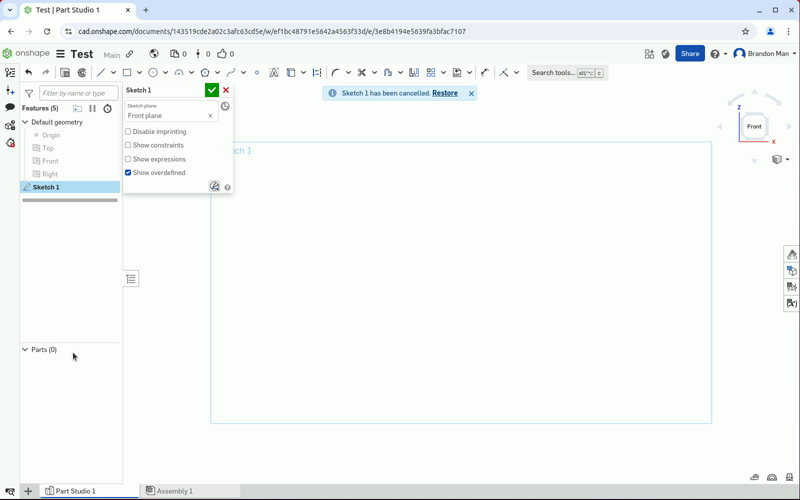
key(l)
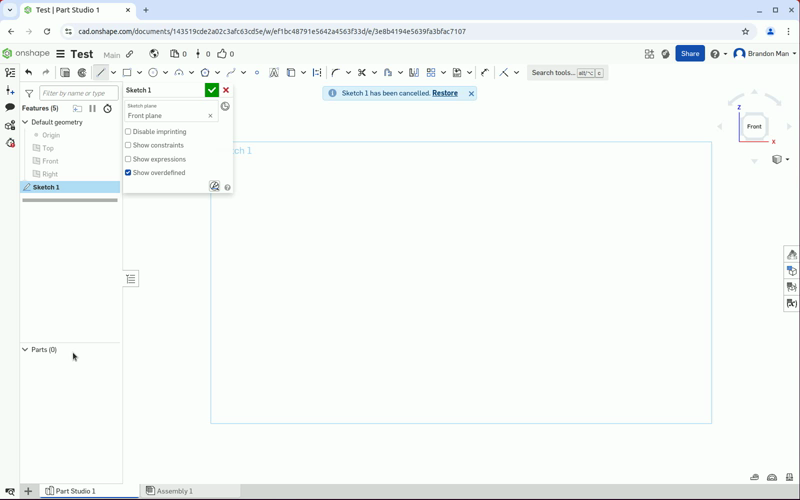
key_down(shift)
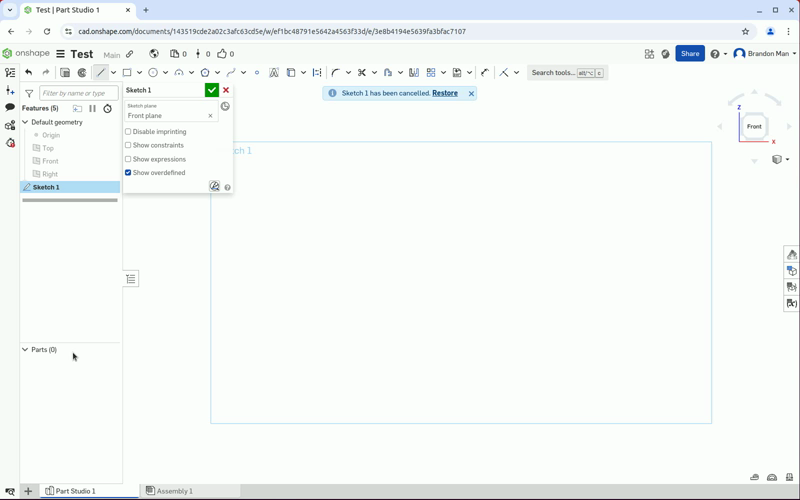
mouse_move(371, 357)
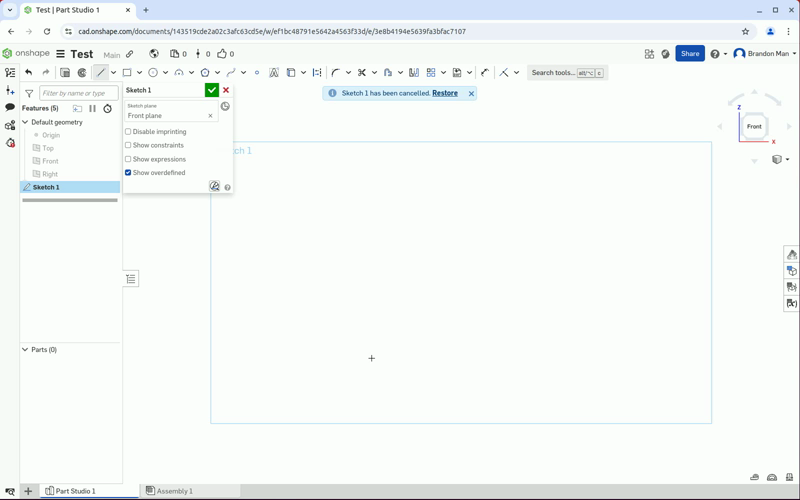
click(371, 357)
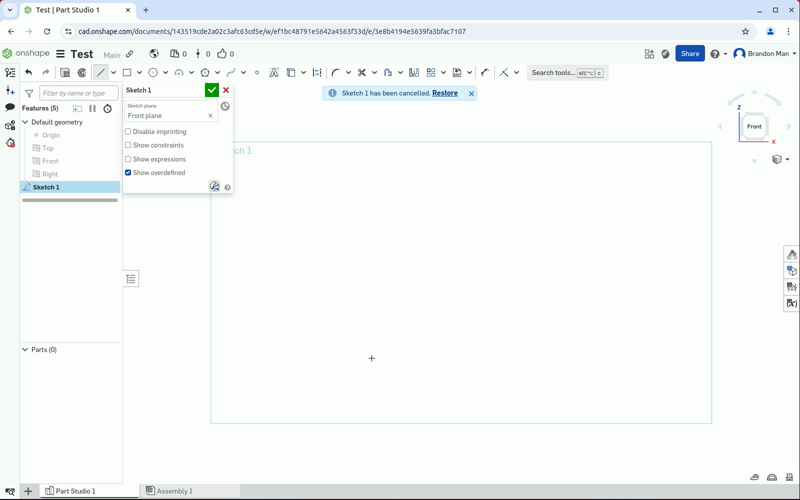
key_up(shift)
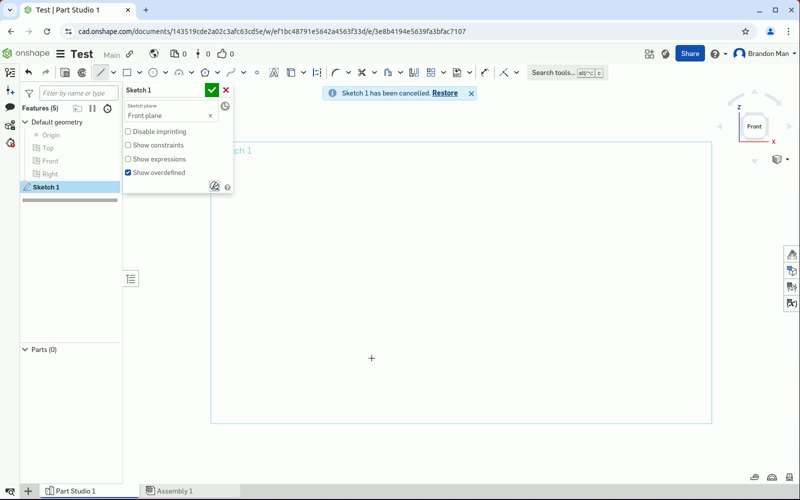
key_down(shift)
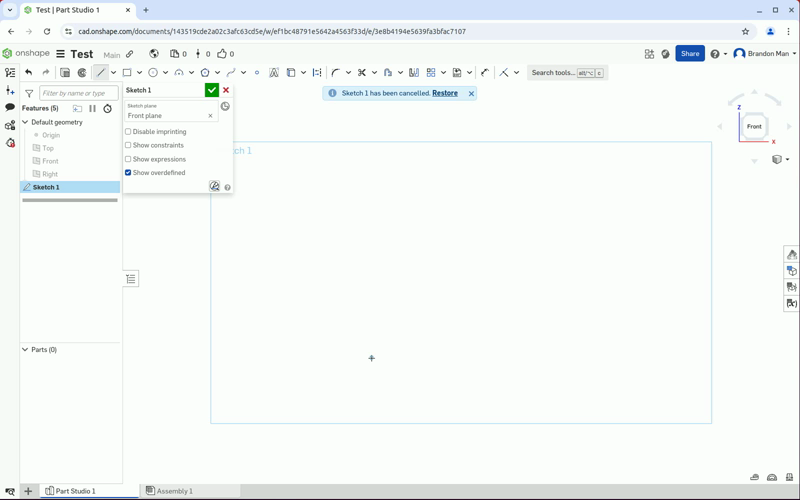
mouse_move(558, 357)
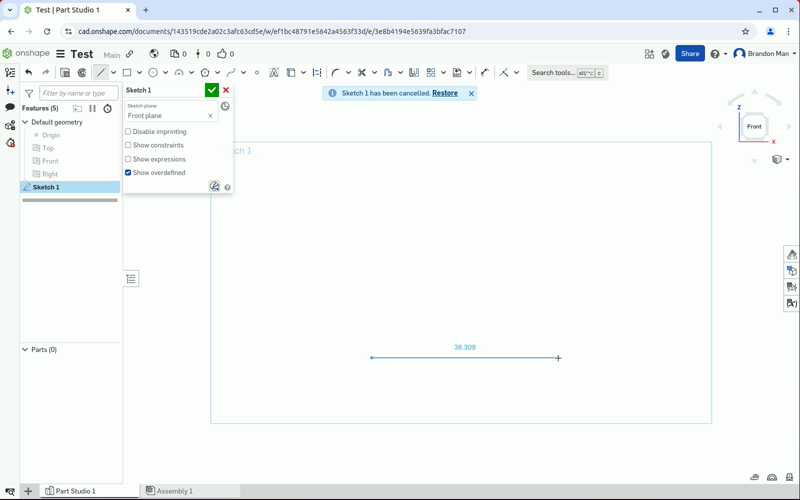
click(558, 357)
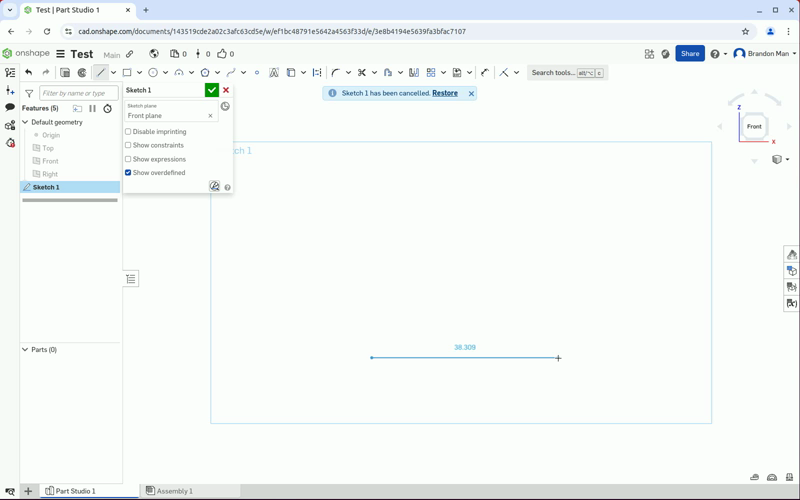
key_up(shift)
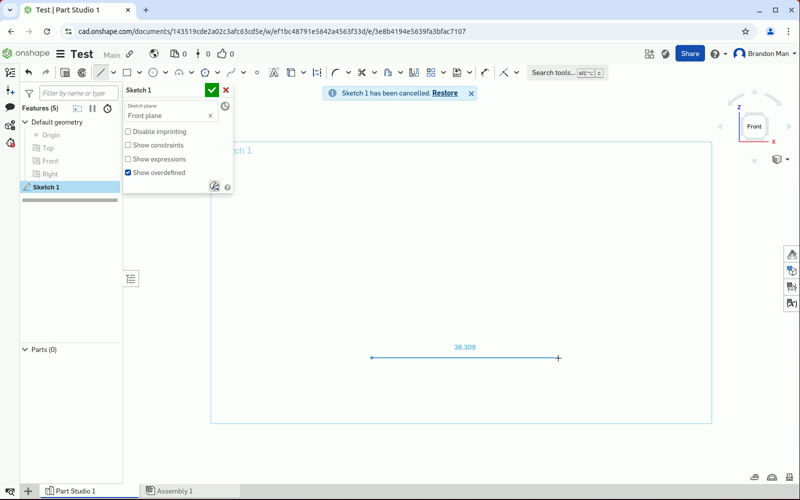
key_down(shift)
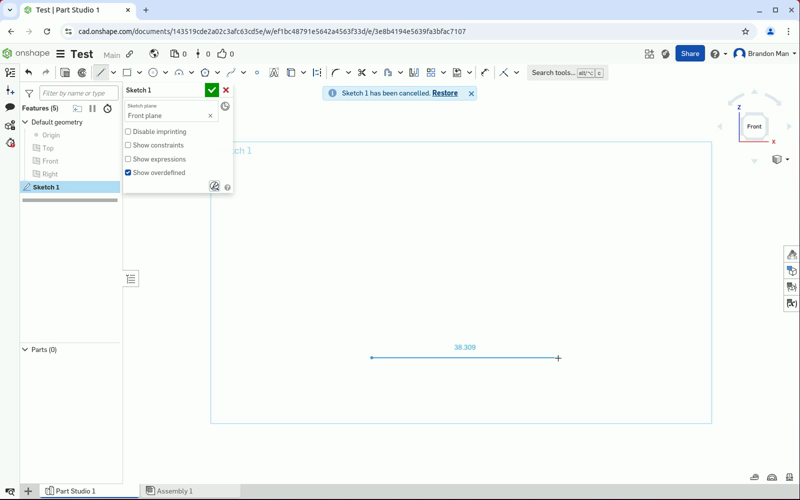
mouse_move(558, 283)
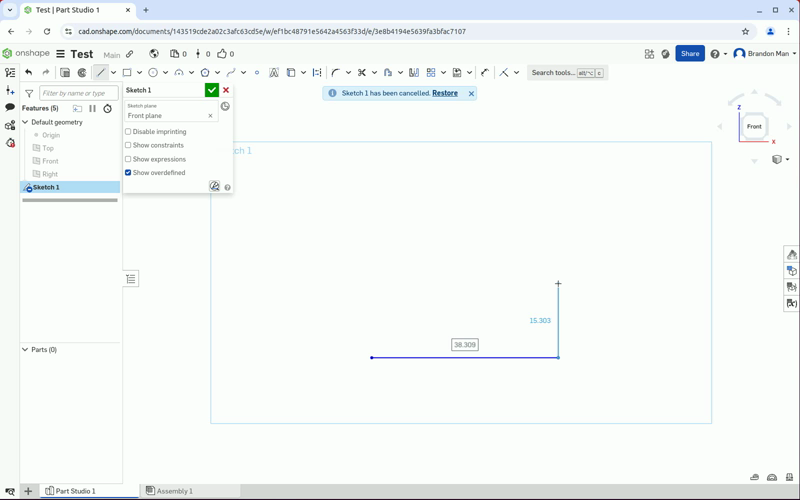
click(558, 283)
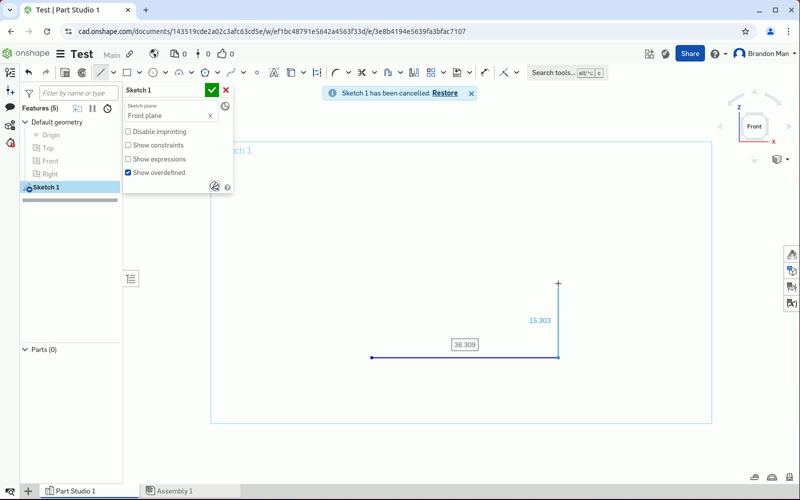
key_up(shift)
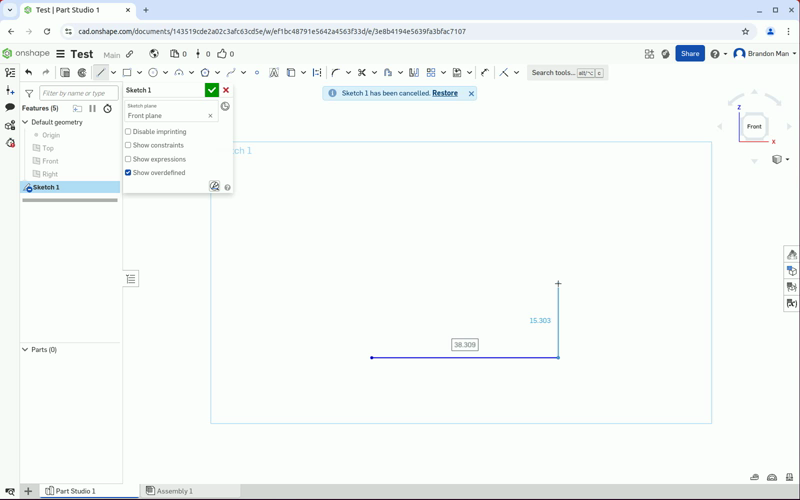
key_down(shift)
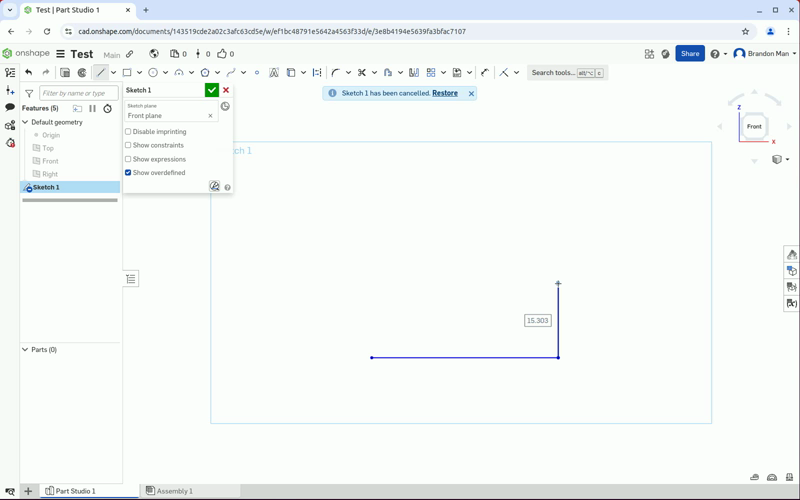
mouse_move(465, 283)
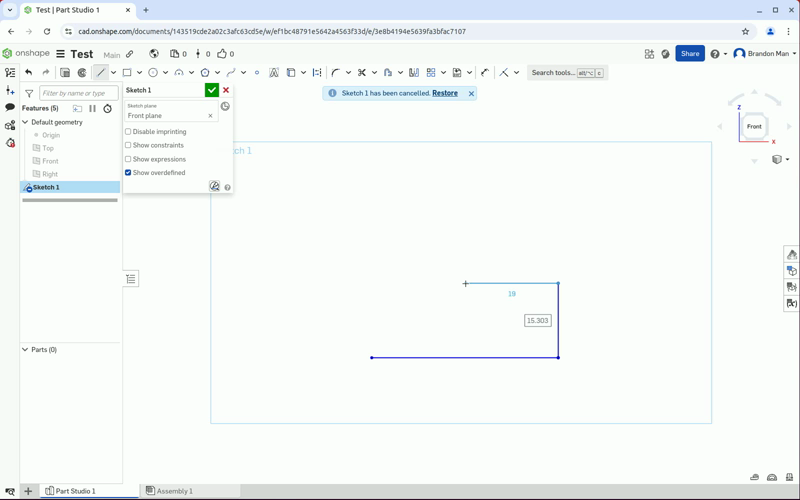
click(465, 283)
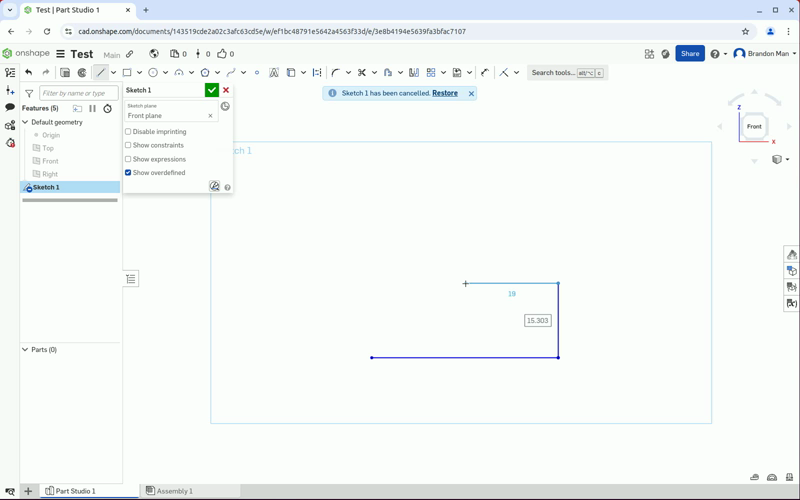
key_up(shift)
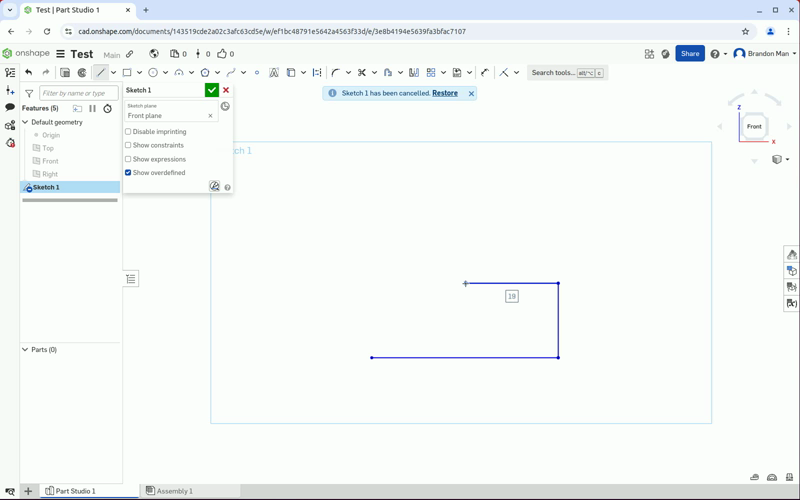
key_down(shift)
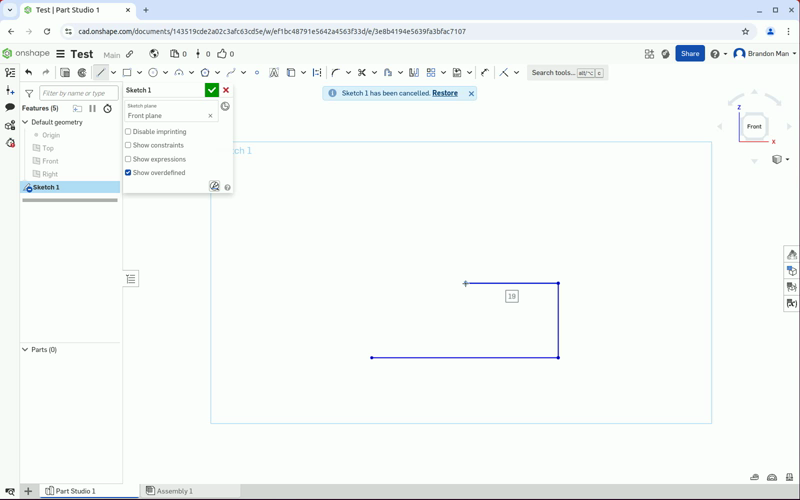
mouse_move(495, 283)
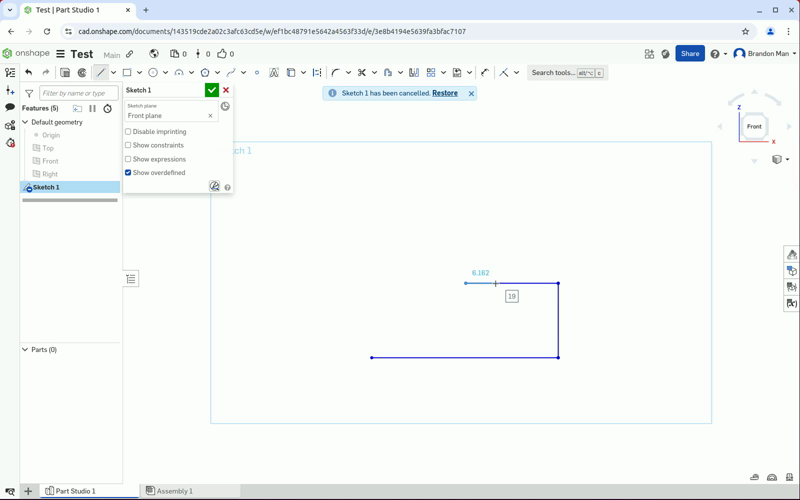
mouse_move(465, 228)
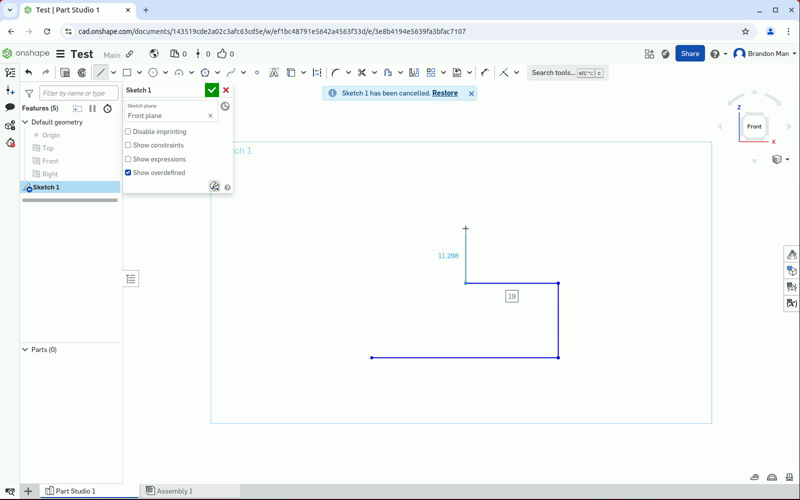
click(465, 228)
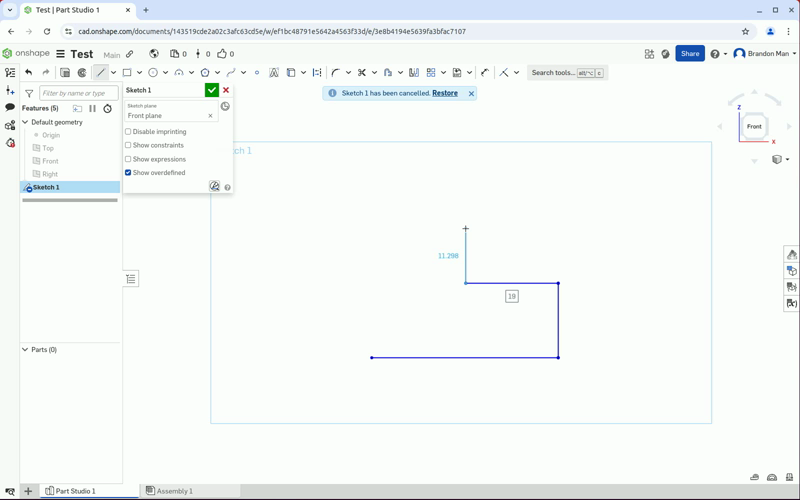
key_up(shift)
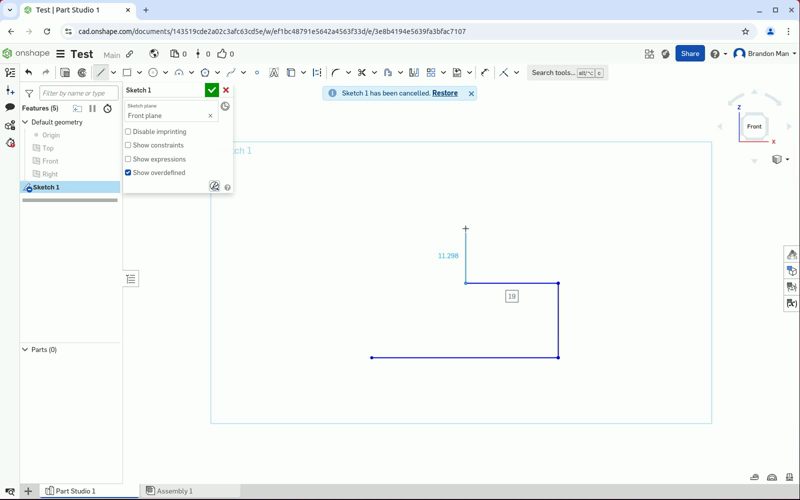
key_down(shift)
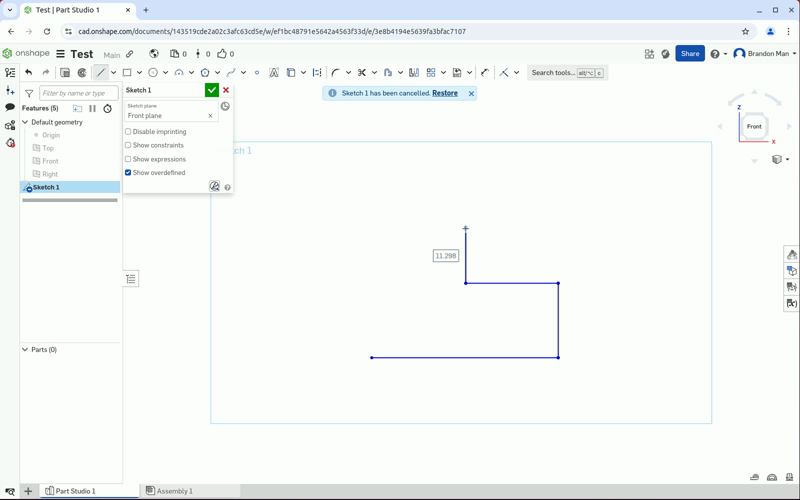
mouse_move(371, 228)
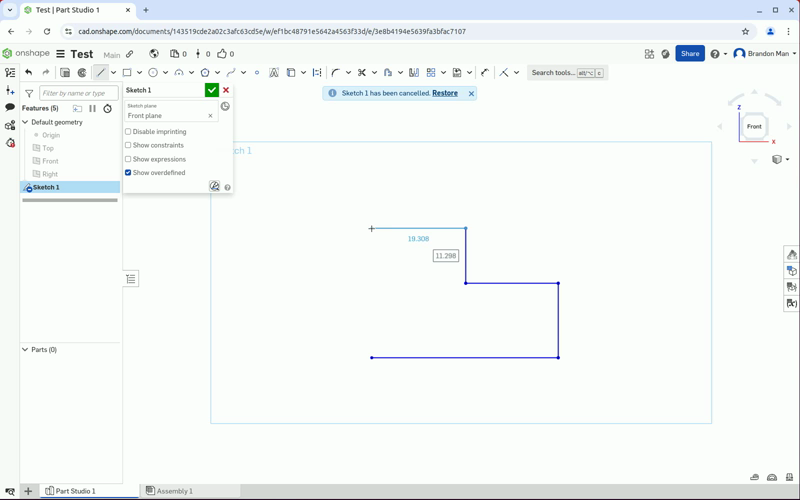
click(371, 228)
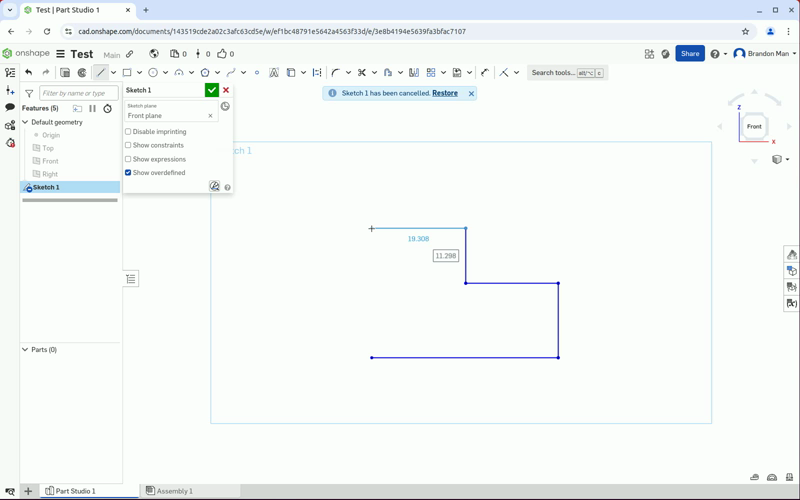
key_up(shift)
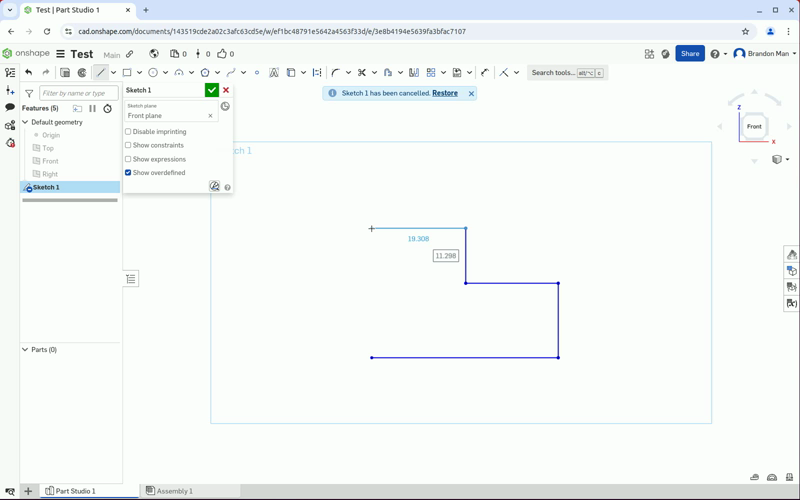
key_down(shift)
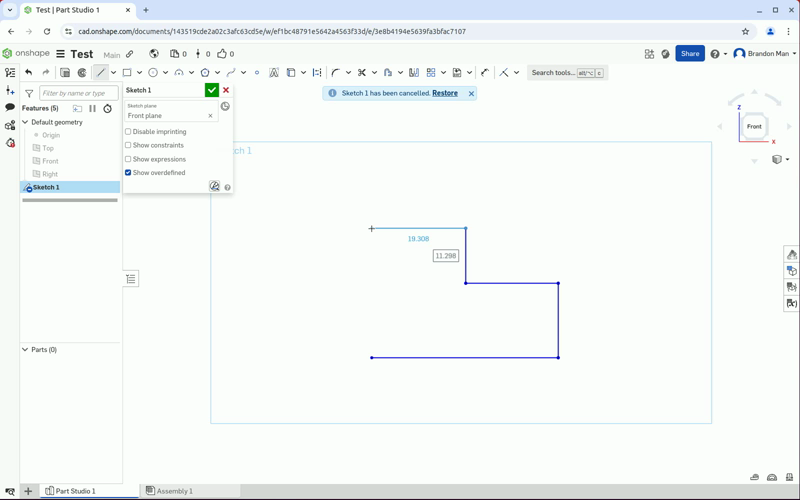
mouse_move(371, 357)
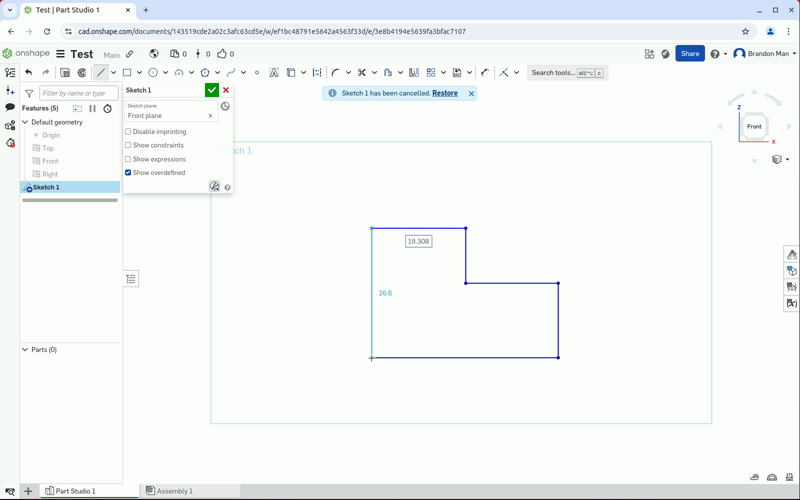
key_up(shift)
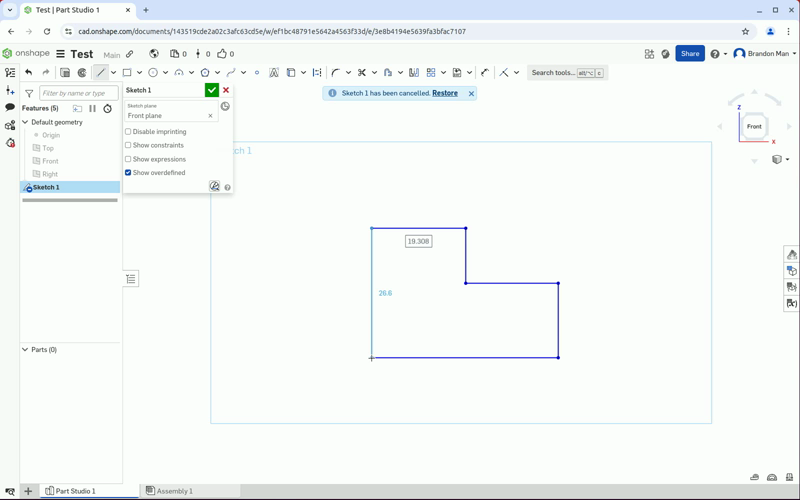
click(371, 357)
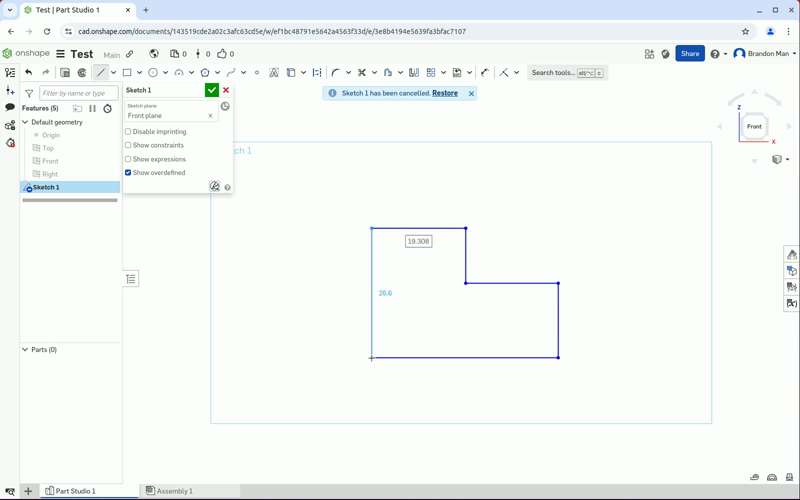
key(esc)
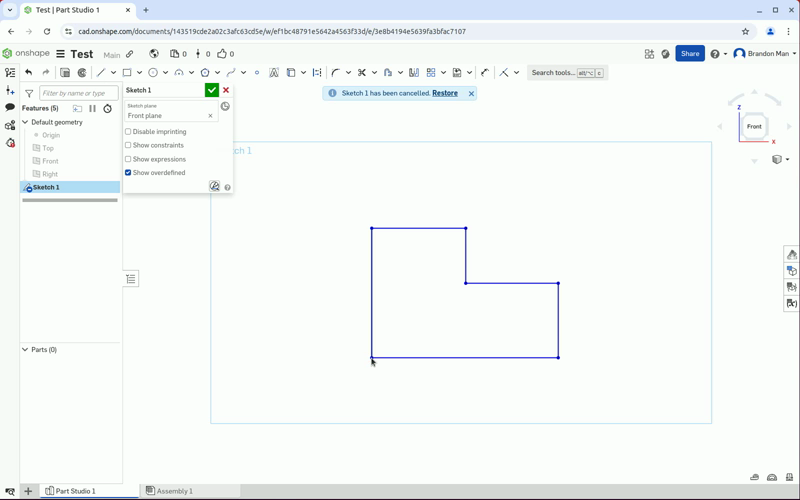
mouse_move(398, 281)
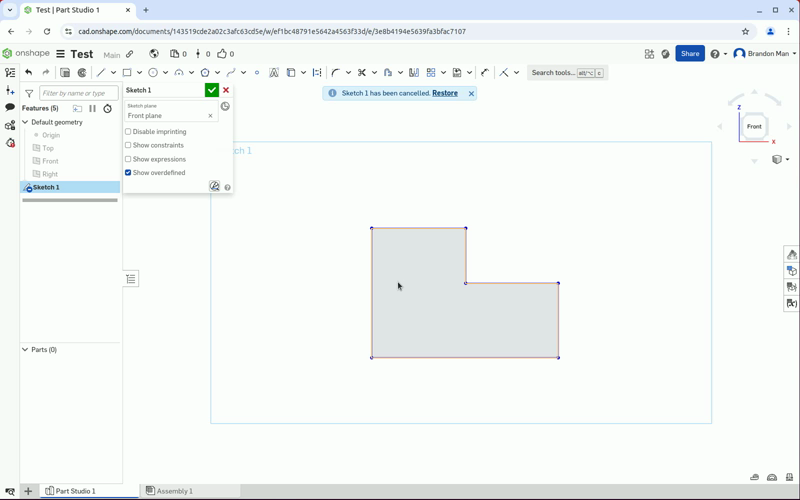
click(398, 281)
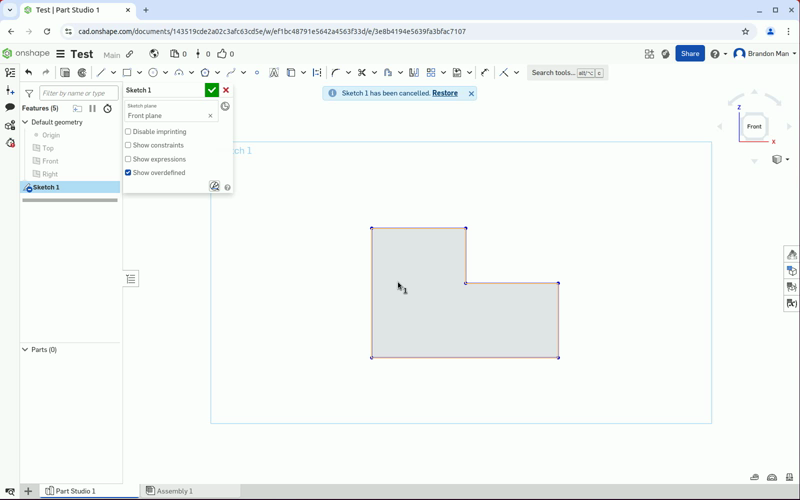
mouse_move(73, 352)
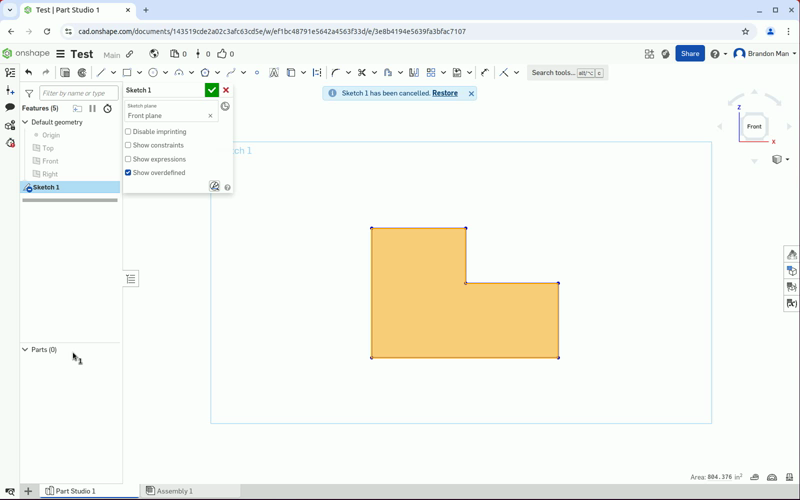
key(shift+y)
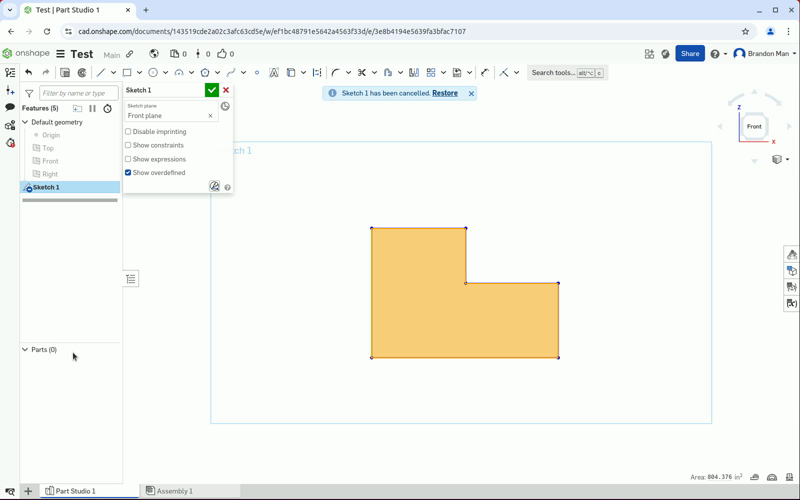
key(shift+e)
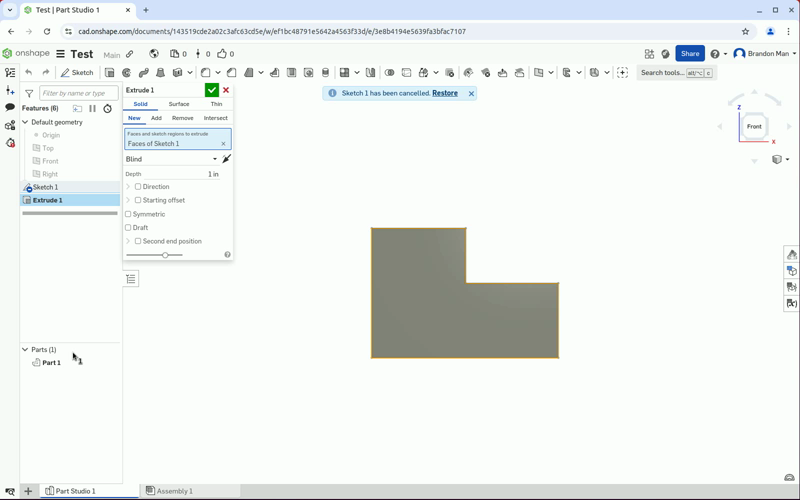
mouse_move(143, 106)
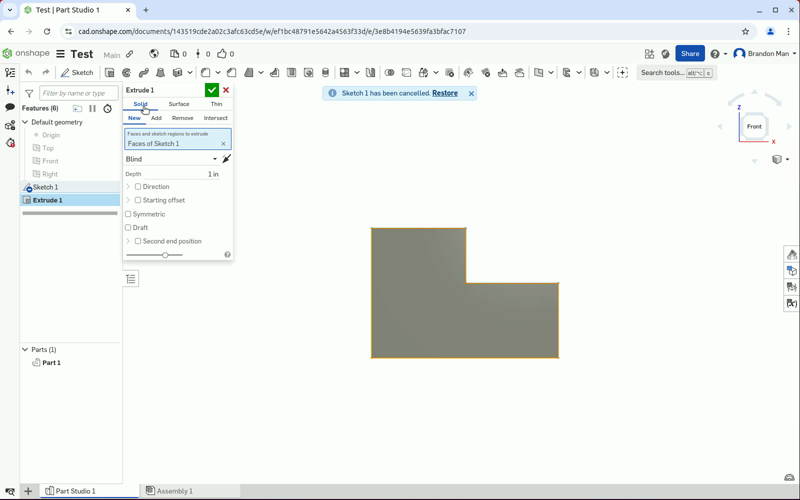
click(143, 106)
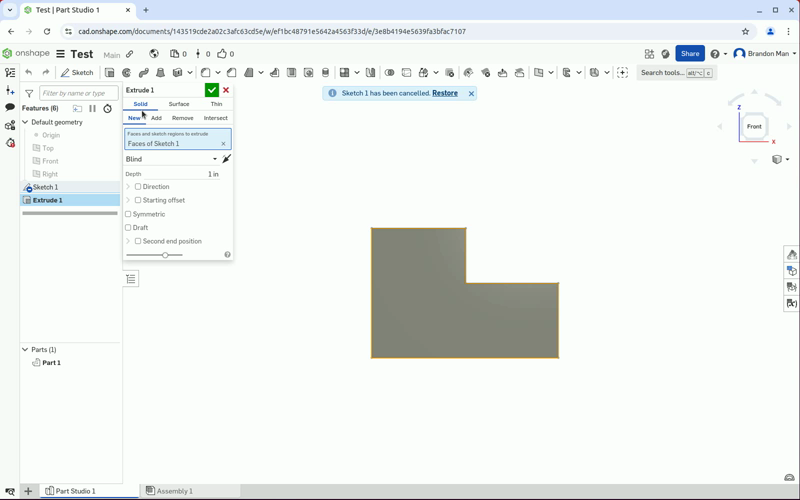
mouse_move(137, 120)
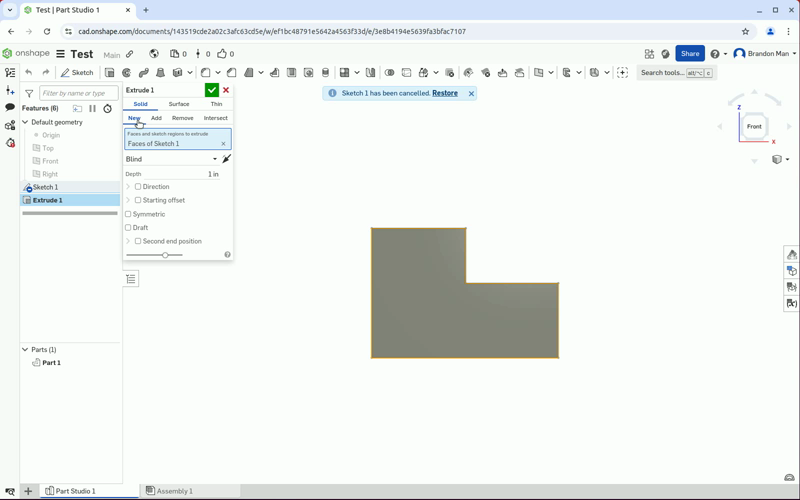
click(137, 120)
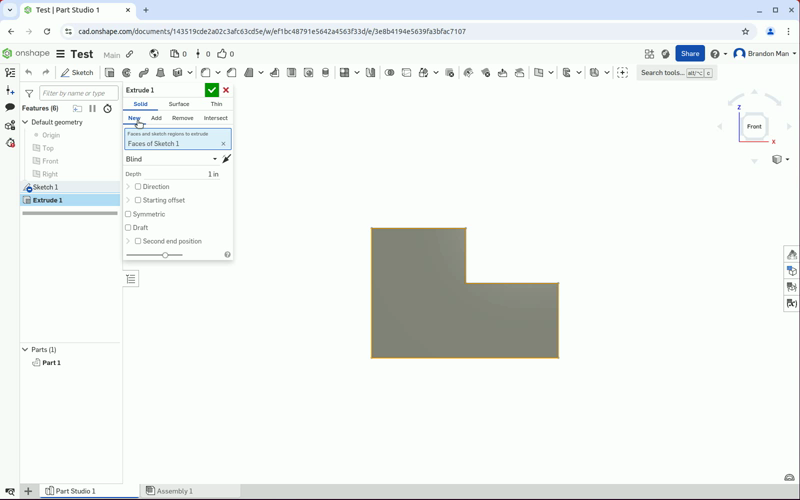
key(tab, 4)
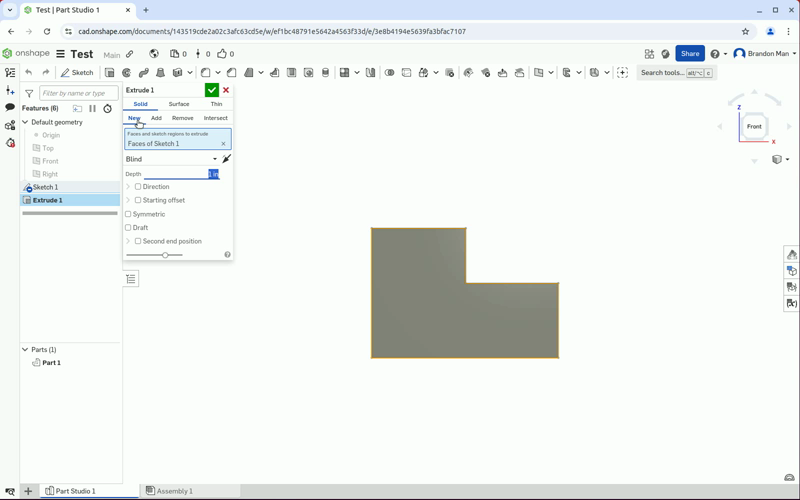
text(23.108)
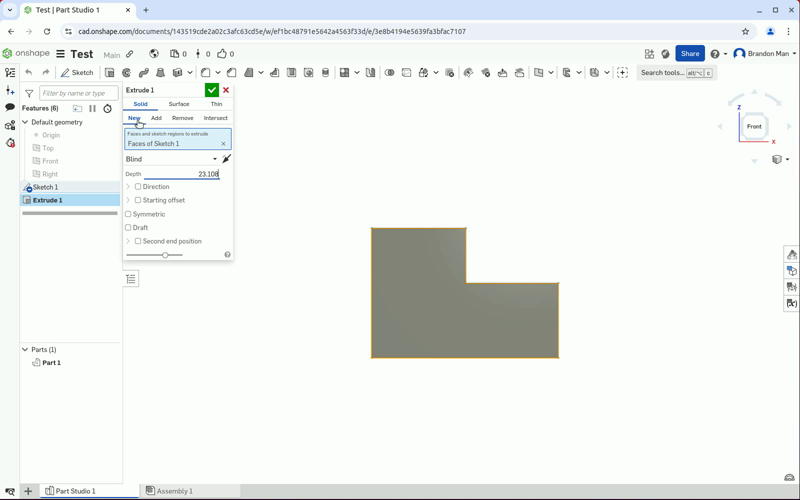
key(enter)
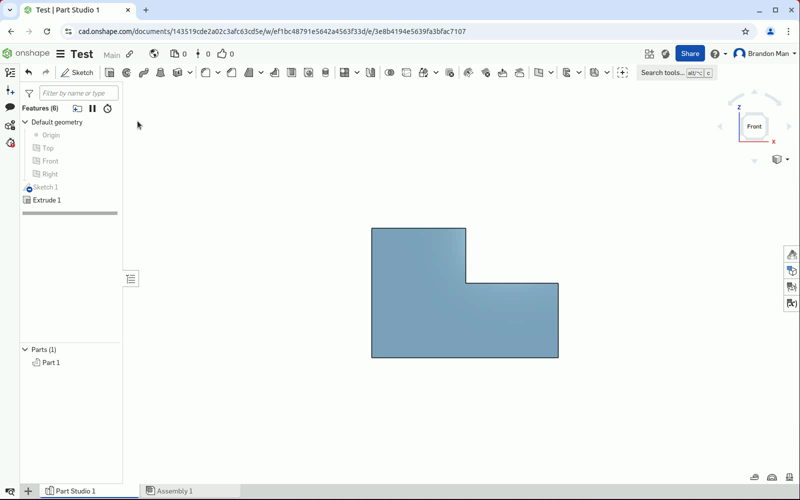
key(shift+h)
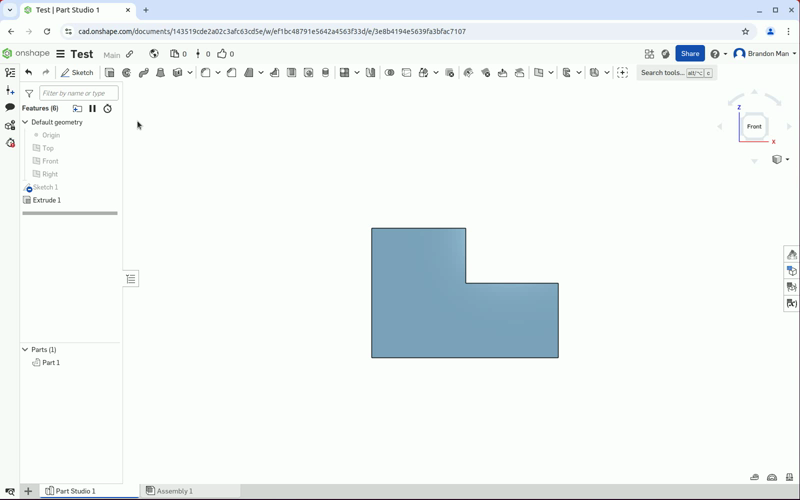
key(shift+h)
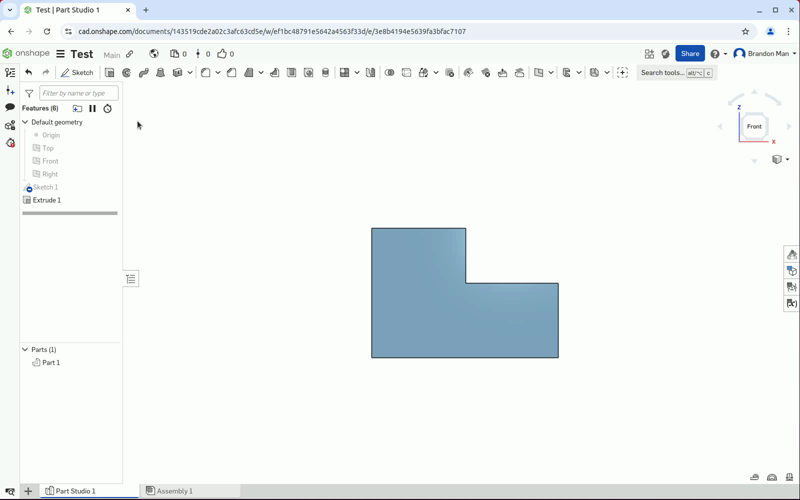
mouse_move(73, 189)
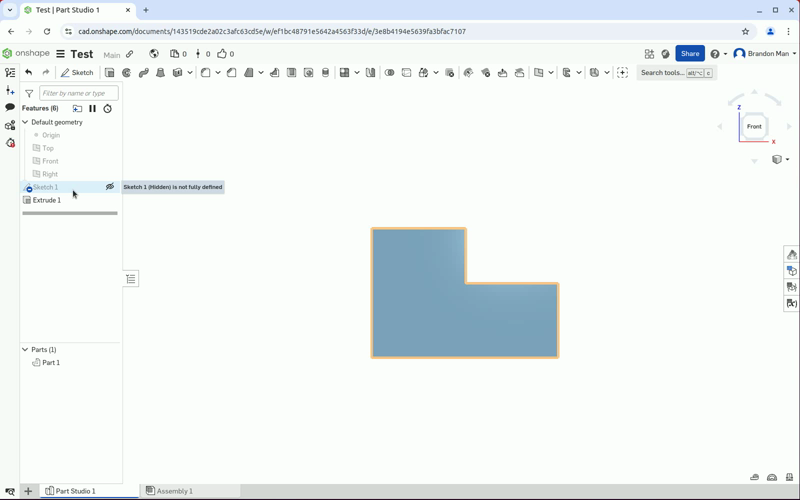
click(73, 189)
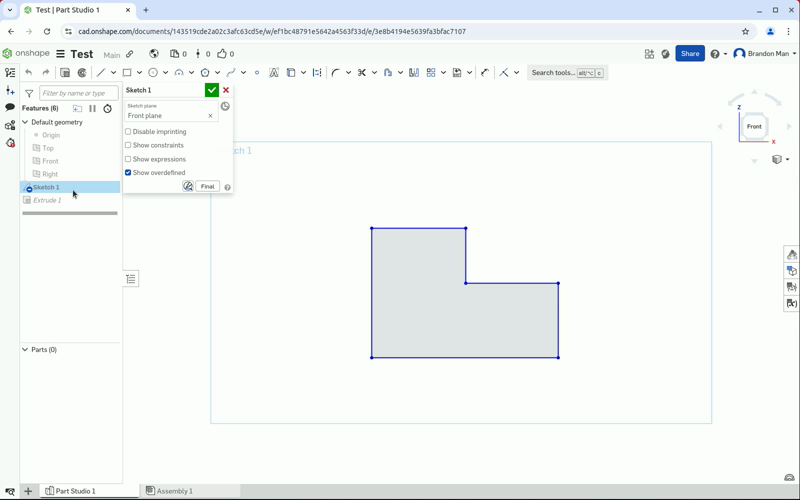
mouse_move(229, 92)
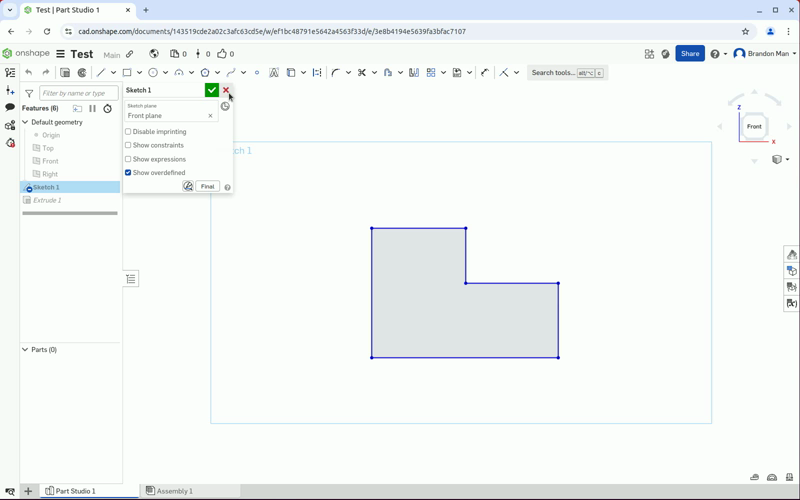
click(229, 92)
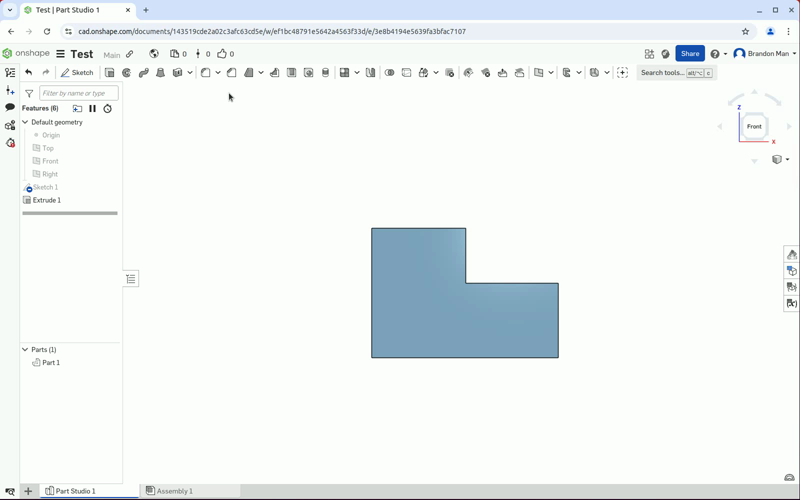
mouse_move(73, 352)
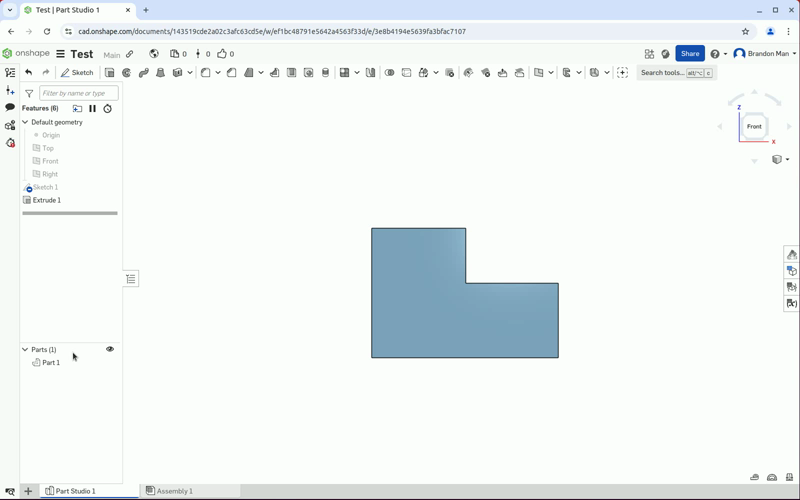
key(y)
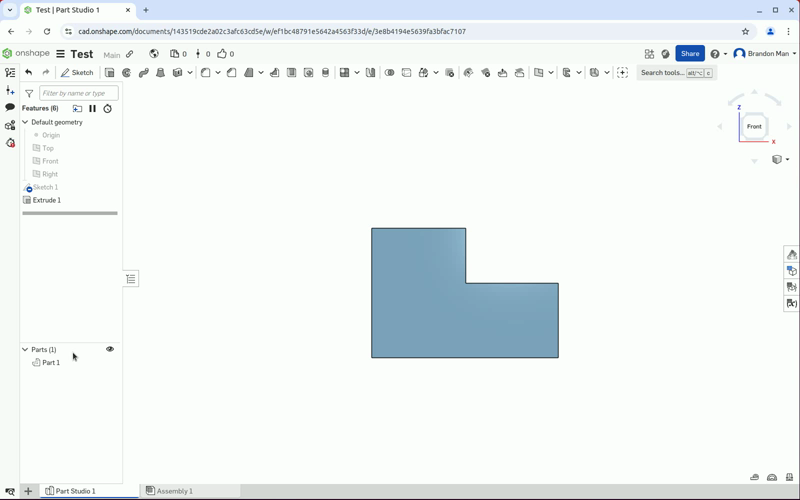
key(shift+p)
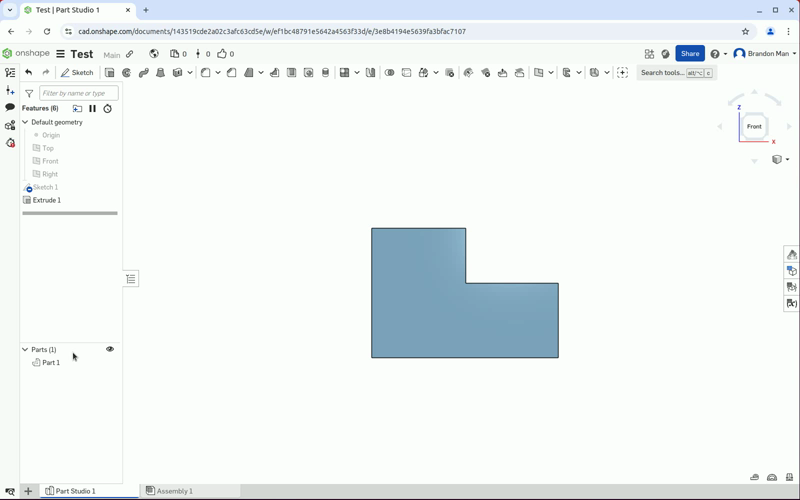
key(space)
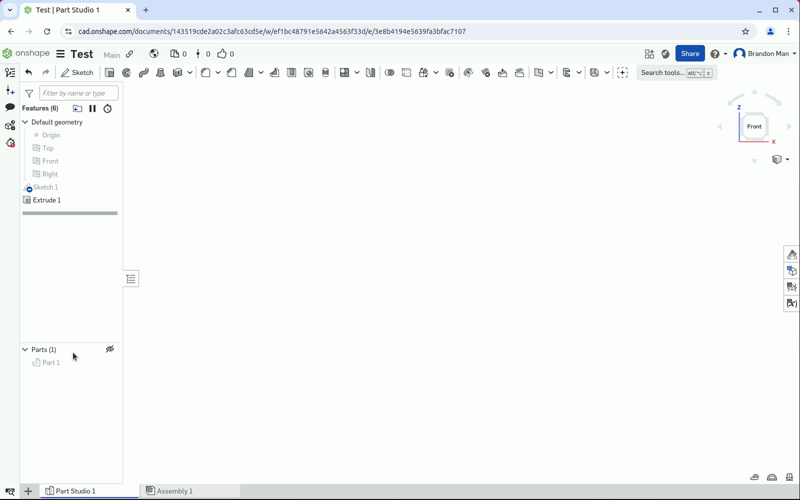
key_down(shift)
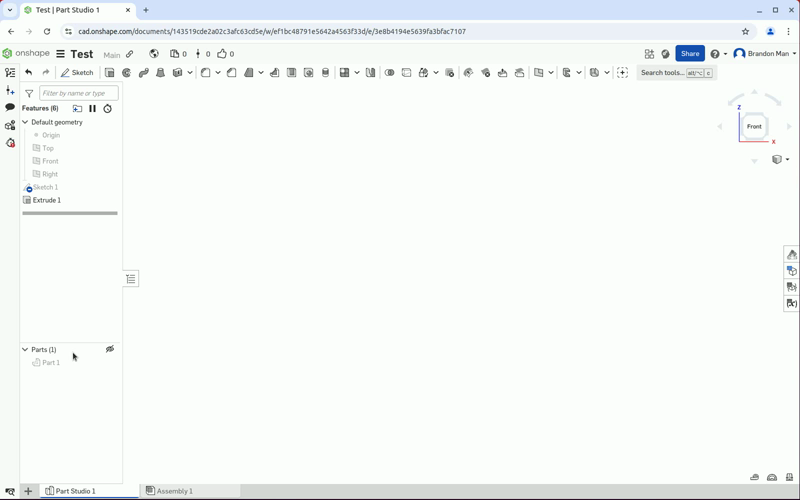
key(down)
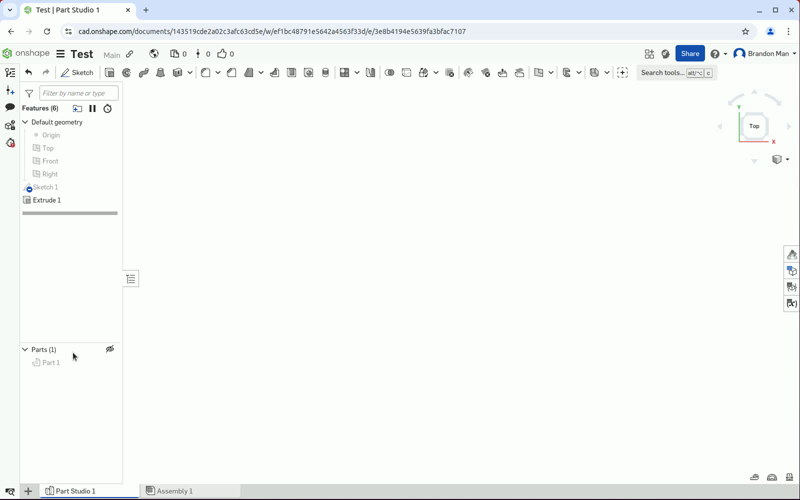
key_up(shift)
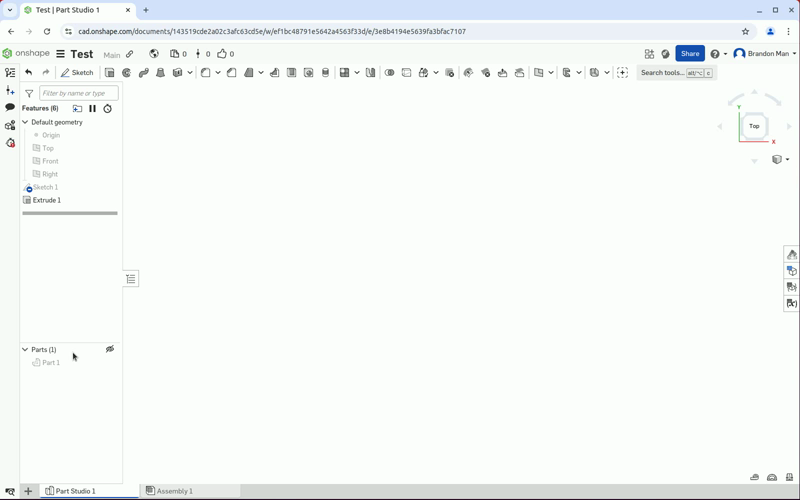
mouse_move(73, 352)
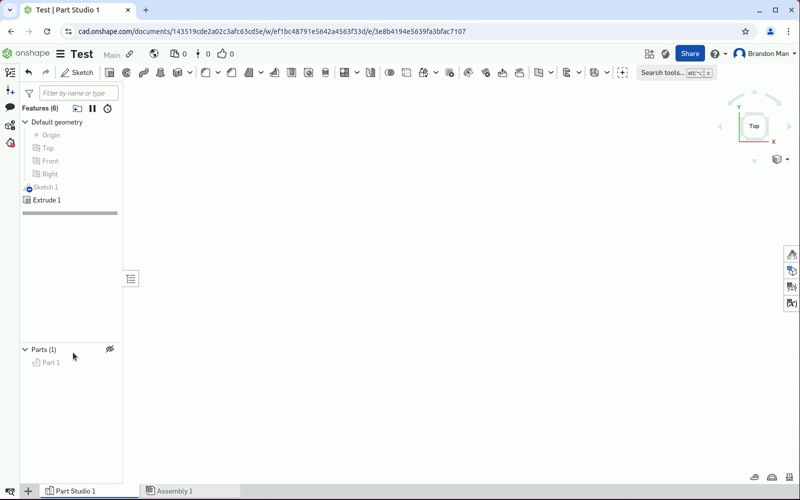
key(shift+y)
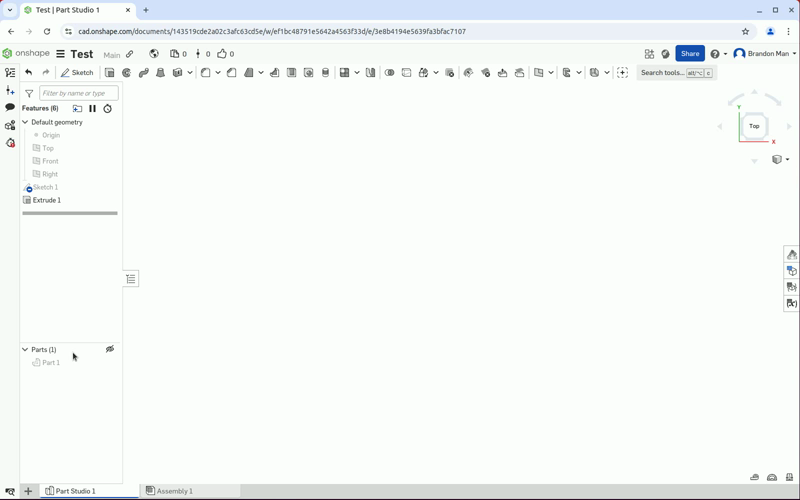
key(shift+s)
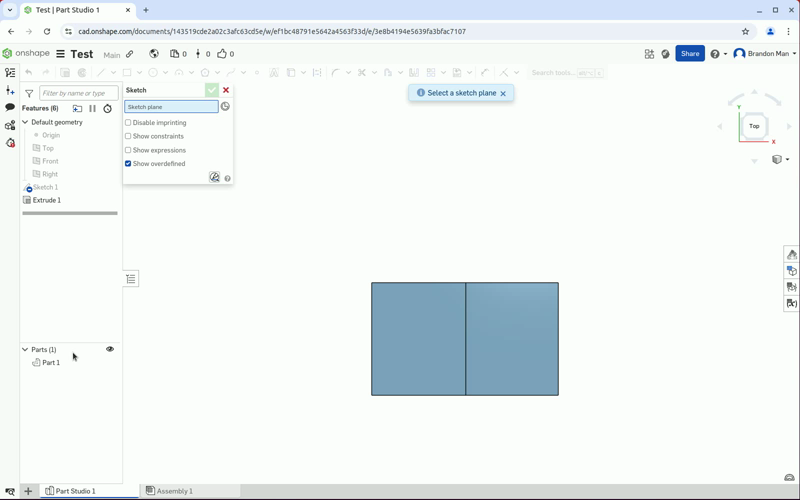
mouse_move(73, 150)
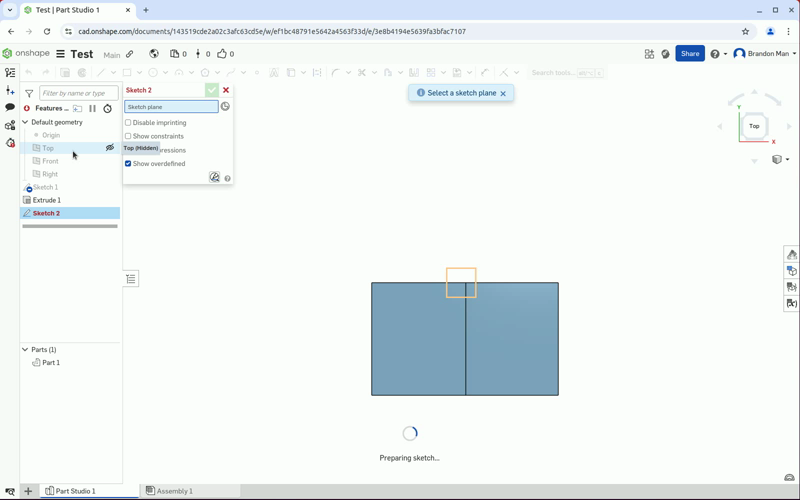
click(73, 150)
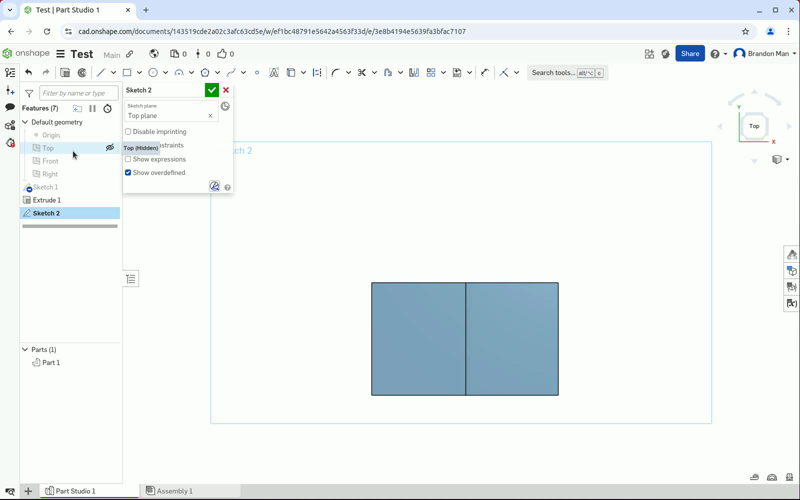
mouse_move(73, 352)
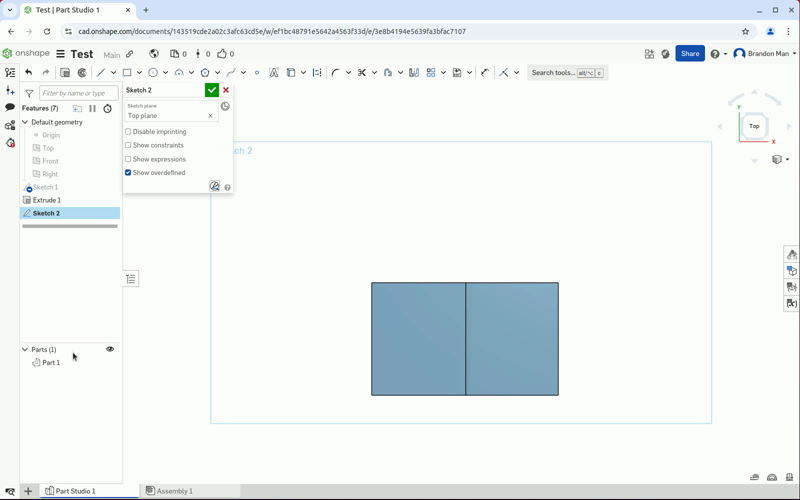
key(y)
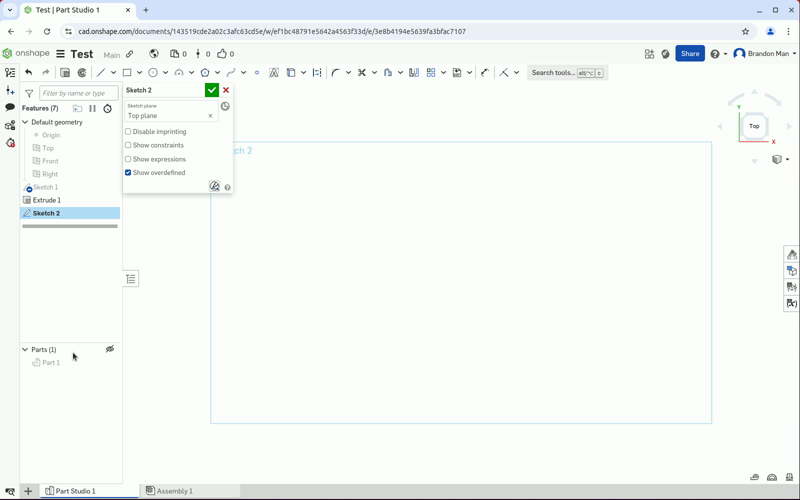
key(c)
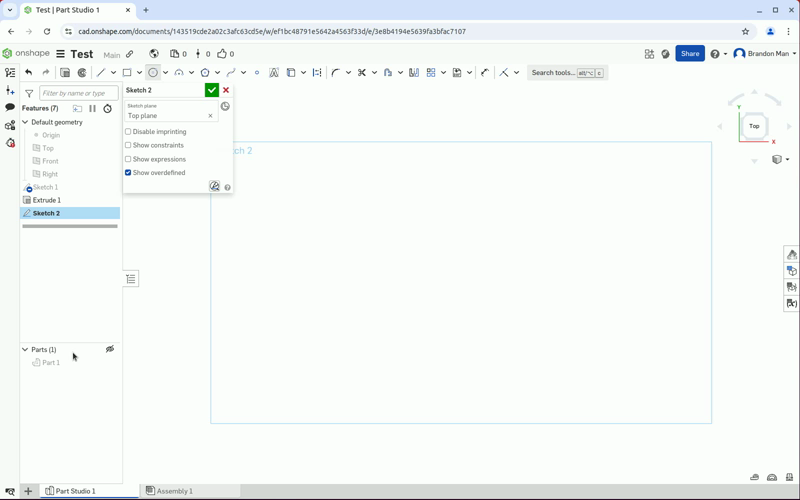
key_down(shift)
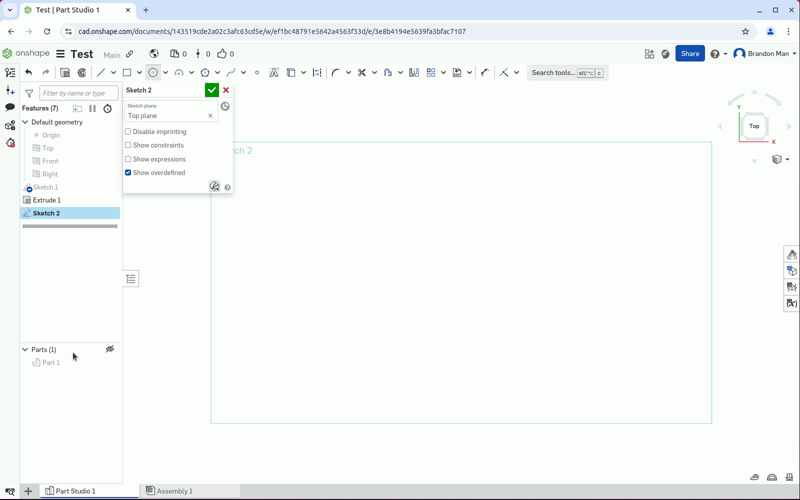
mouse_move(503, 339)
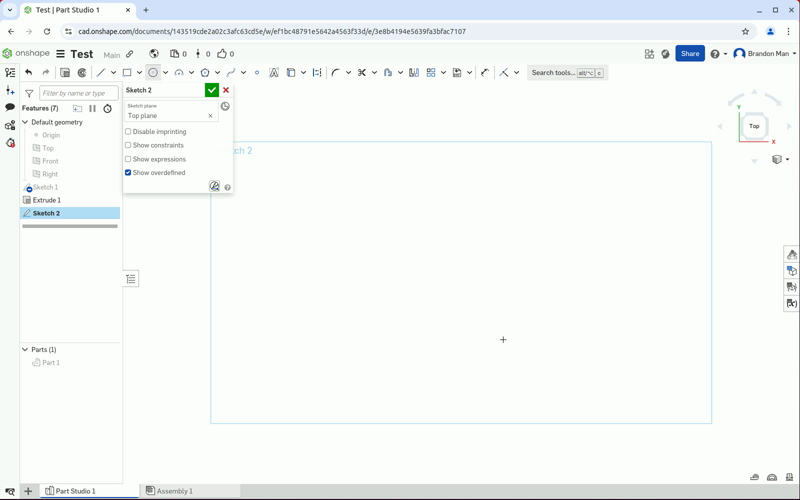
click(503, 339)
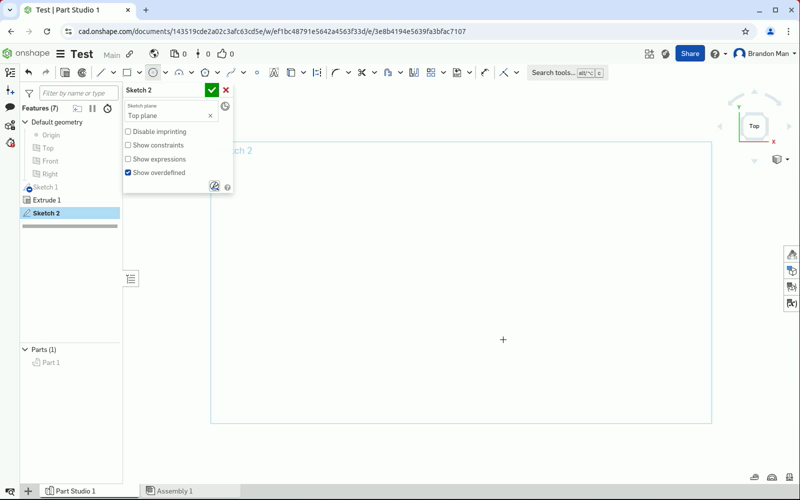
key_up(shift)
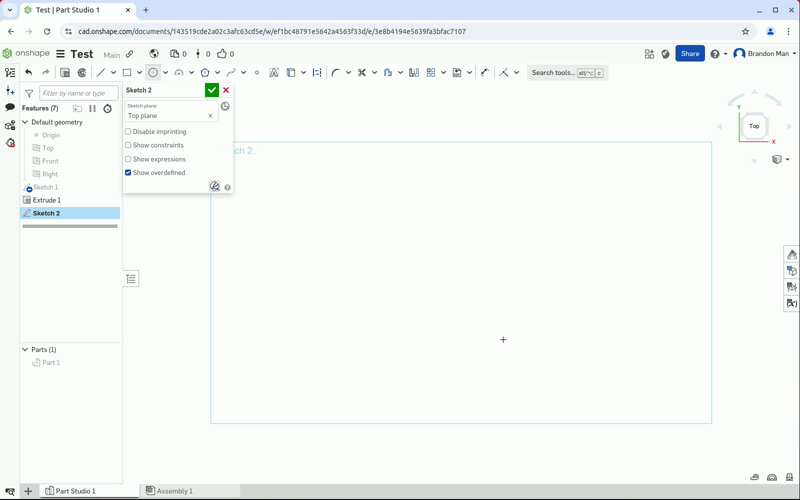
mouse_move(535, 339)
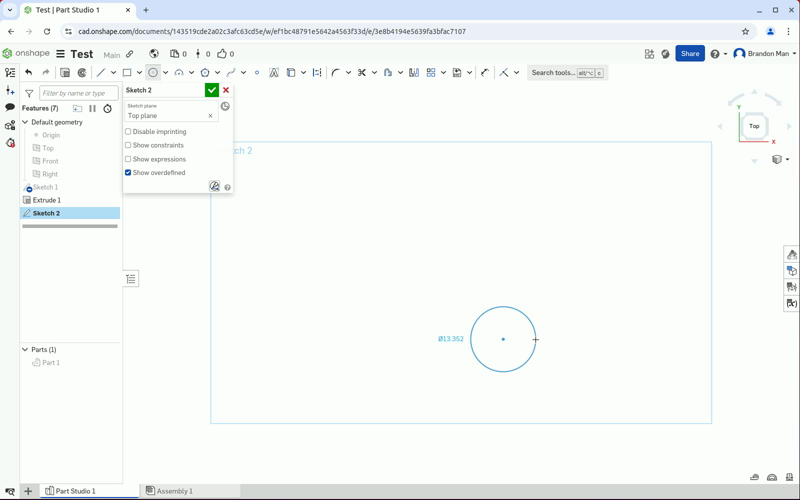
click(535, 339)
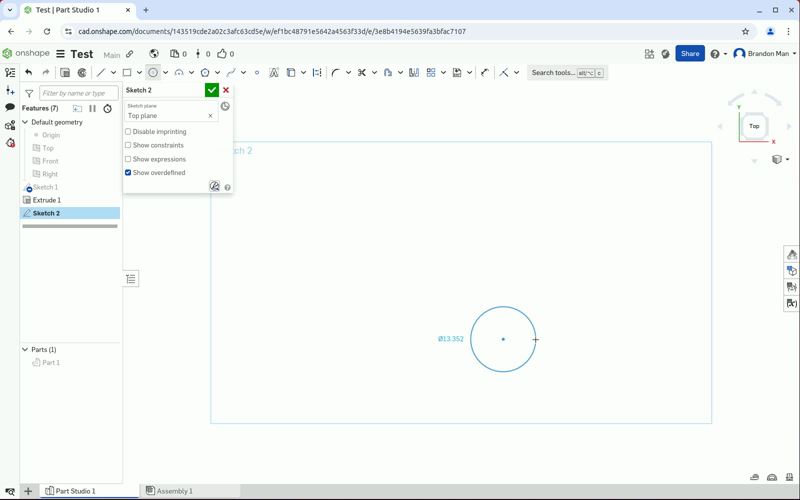
key(esc)
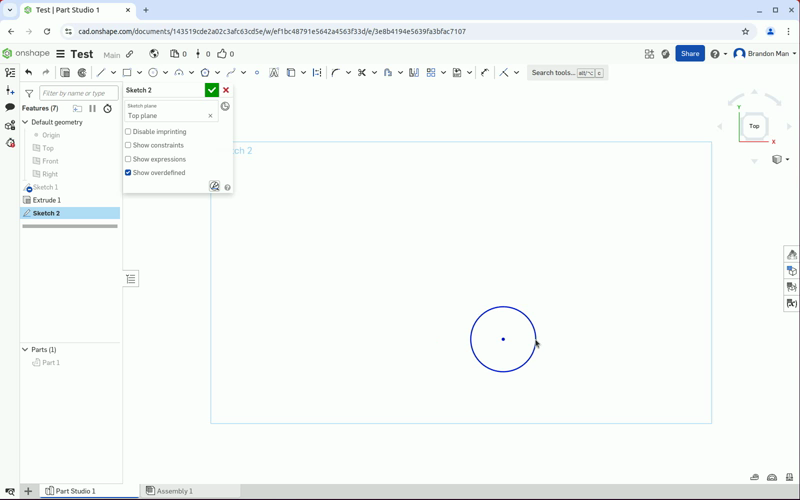
mouse_move(479, 336)
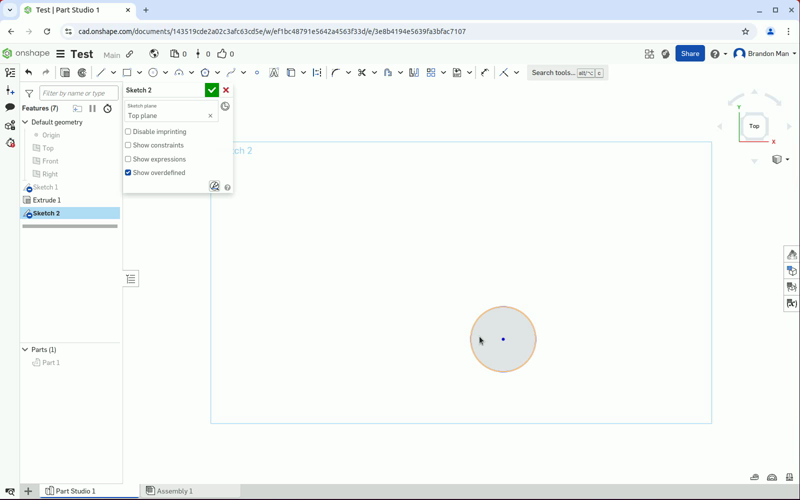
click(479, 336)
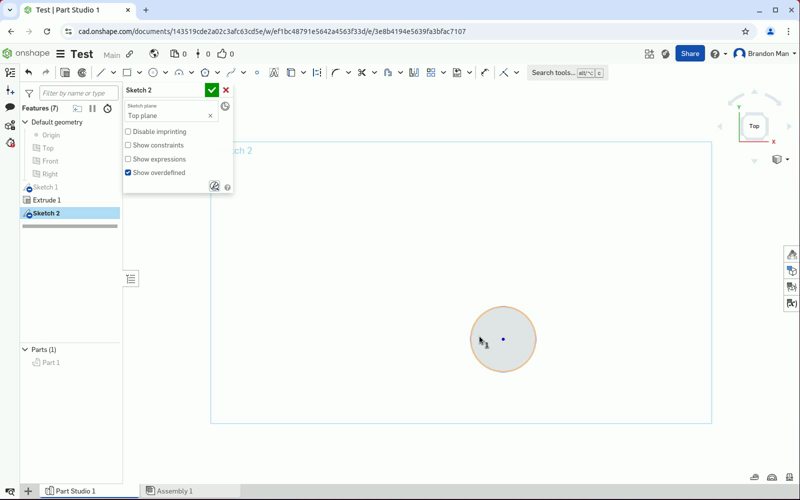
mouse_move(73, 352)
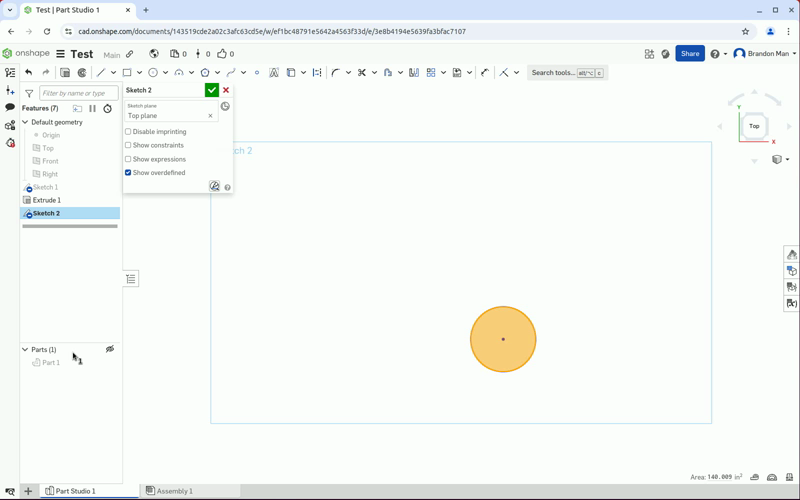
key(shift+y)
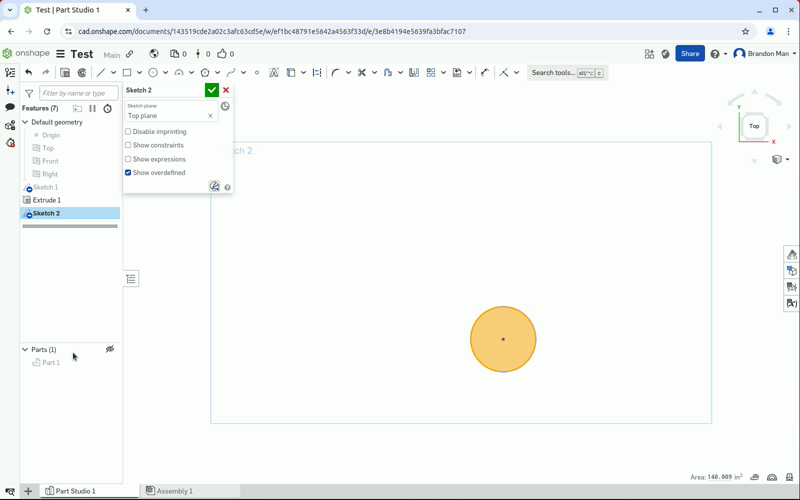
key(shift+e)
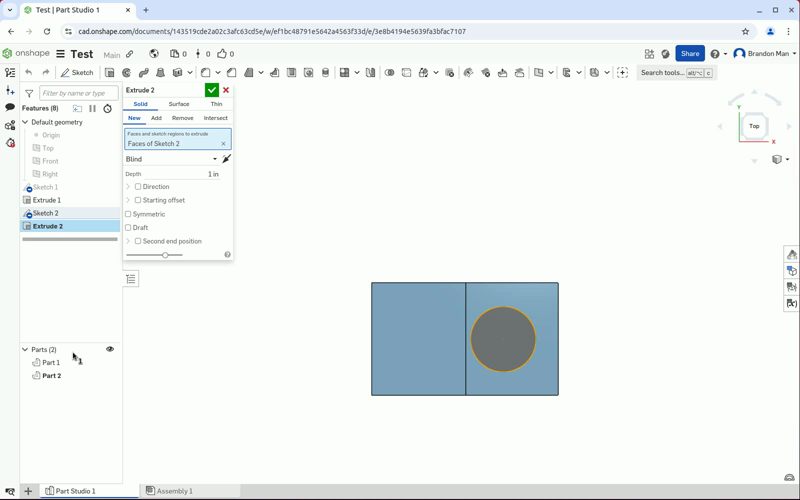
mouse_move(143, 106)
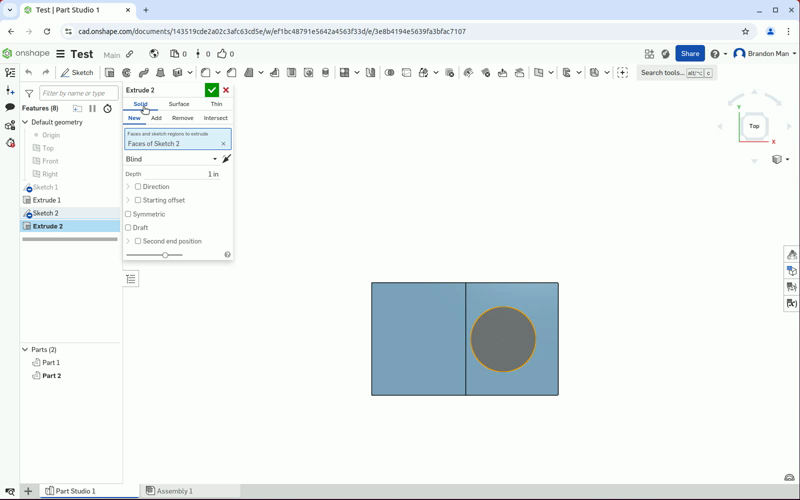
click(143, 106)
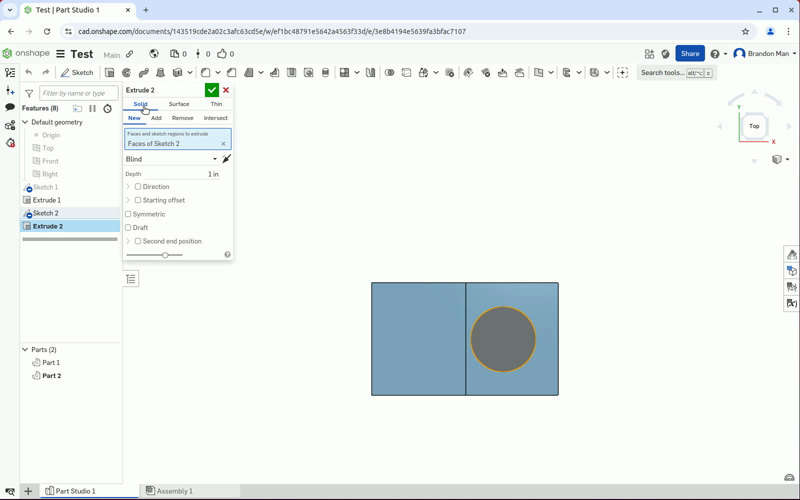
mouse_move(186, 120)
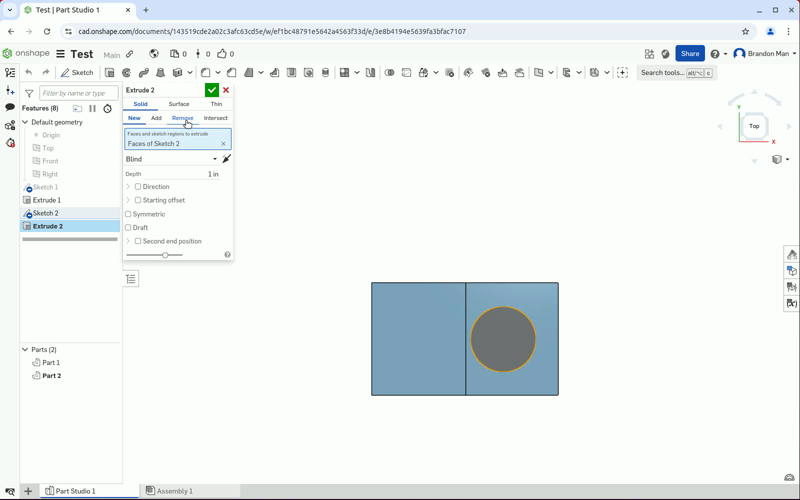
click(186, 120)
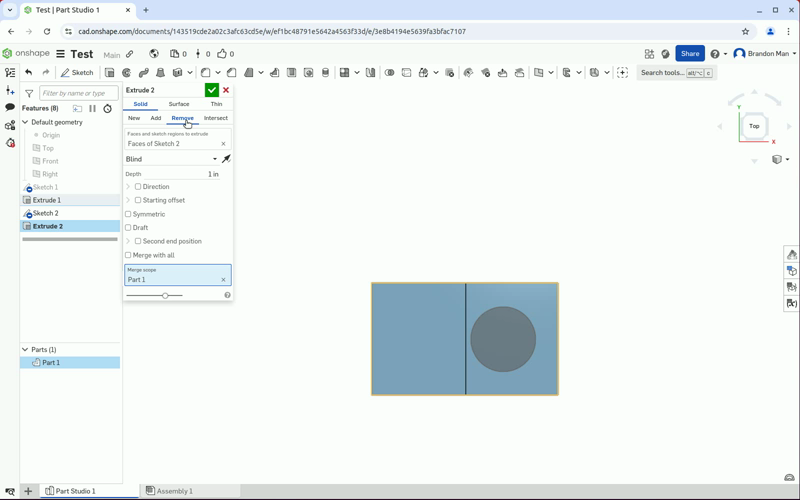
key(tab, 4)
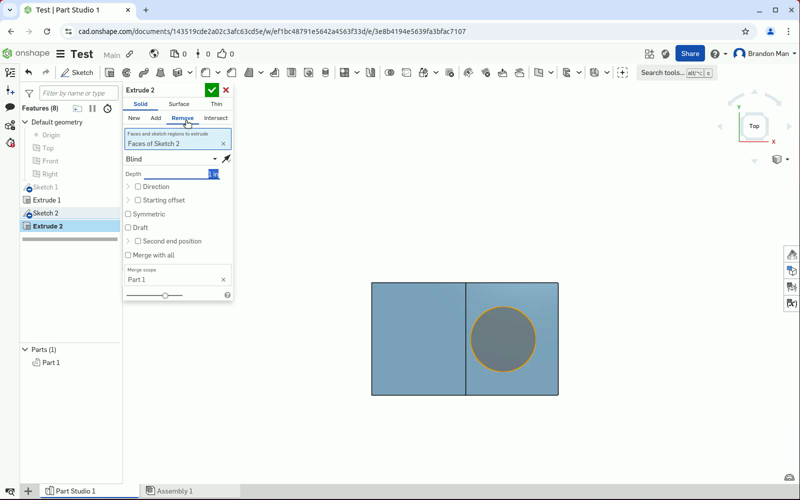
text(15.405)
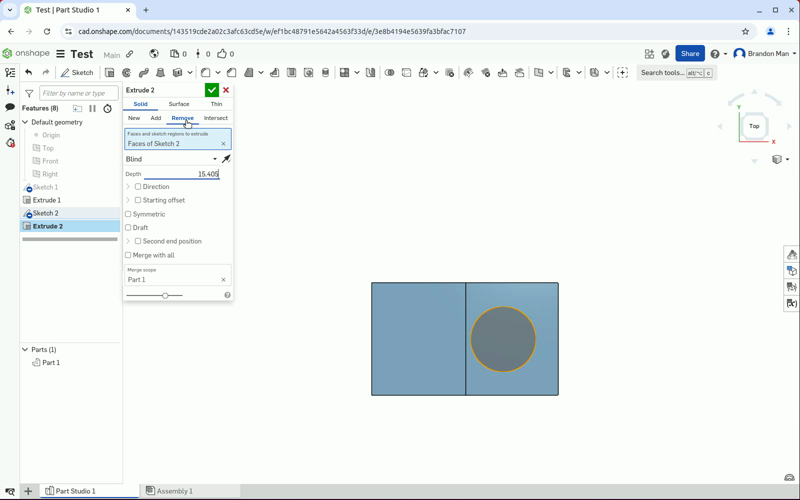
key(tab, 6)
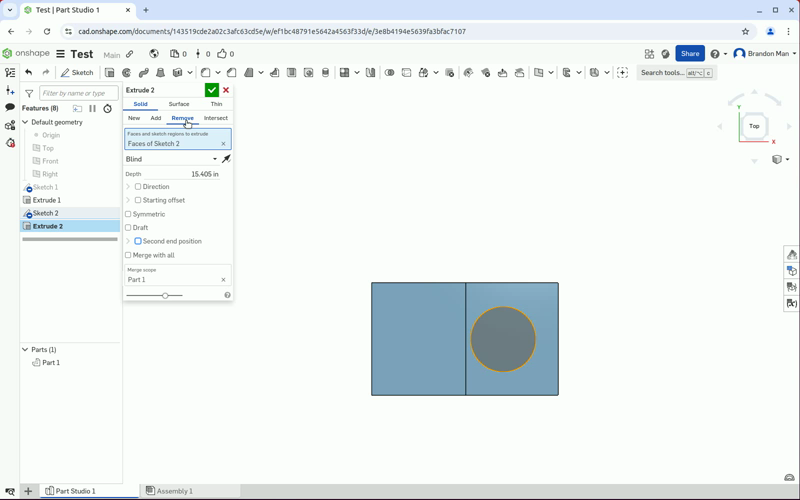
key(space)
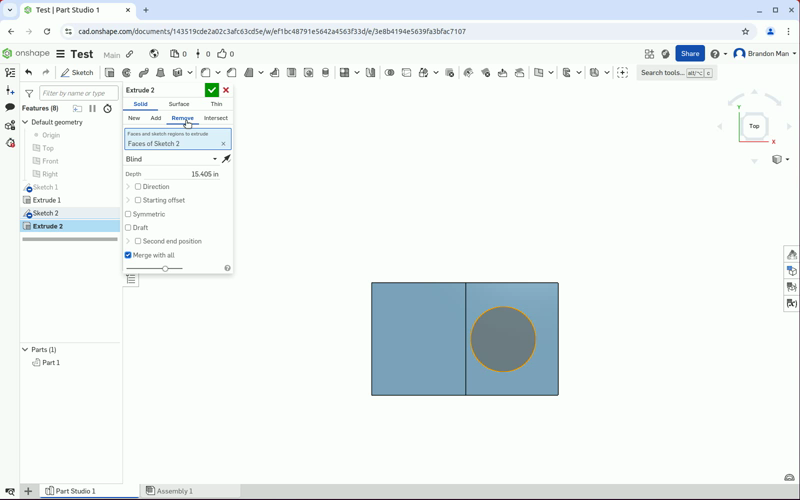
key(enter)
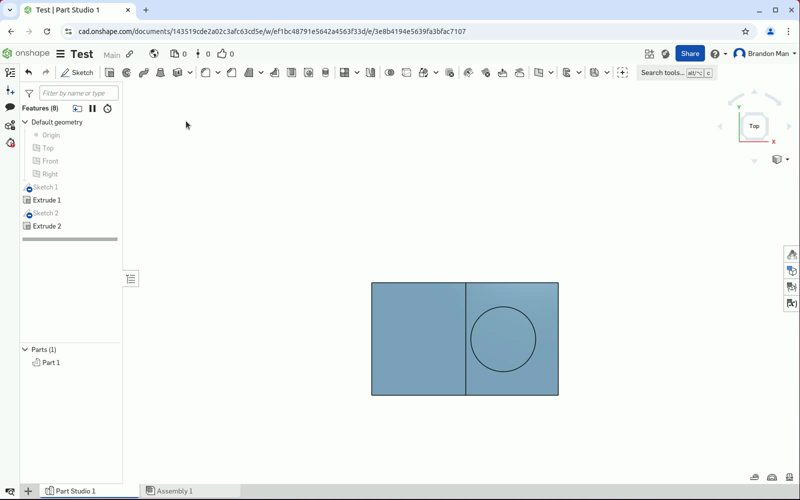
key(shift+h)
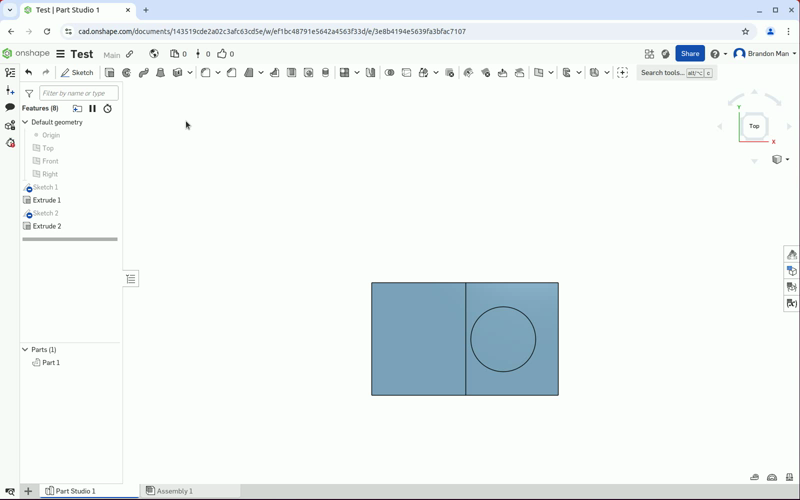
key(shift+h)
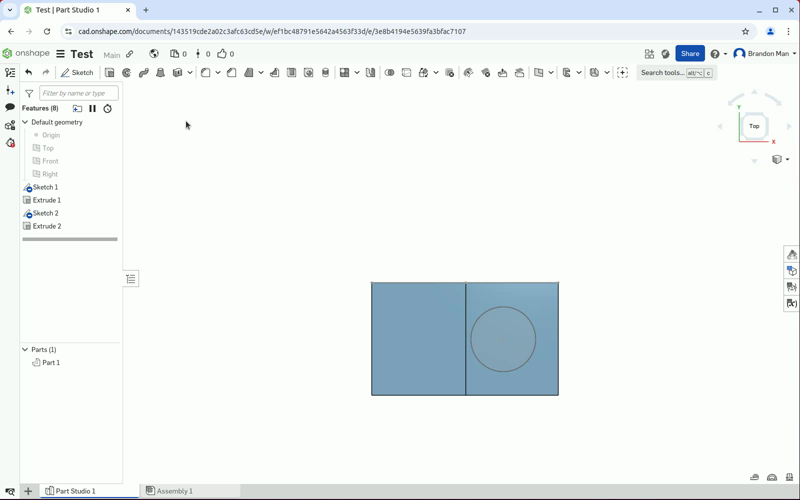
key(shift+7)
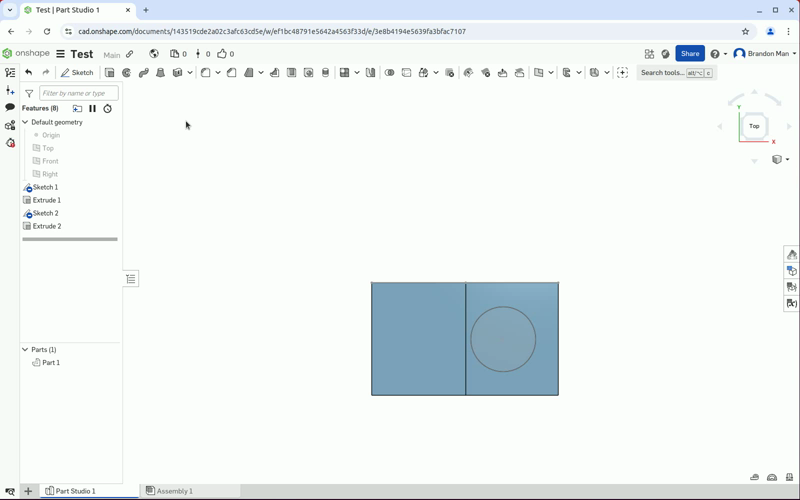
key(up, 3)
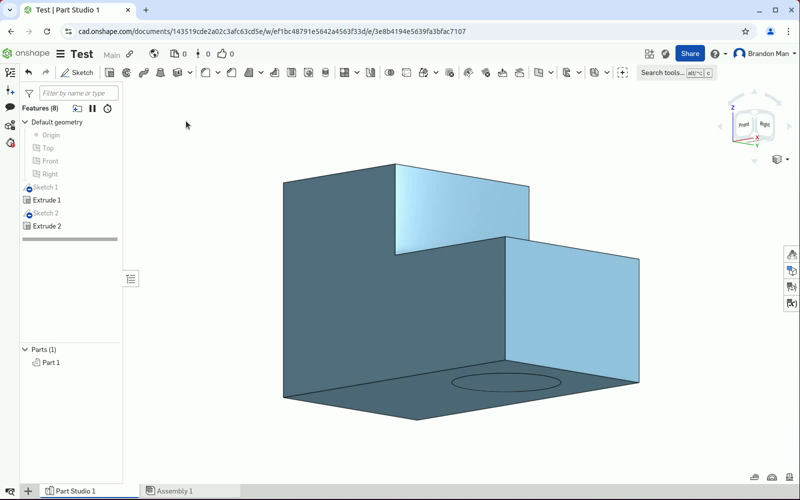
key(left, 3)
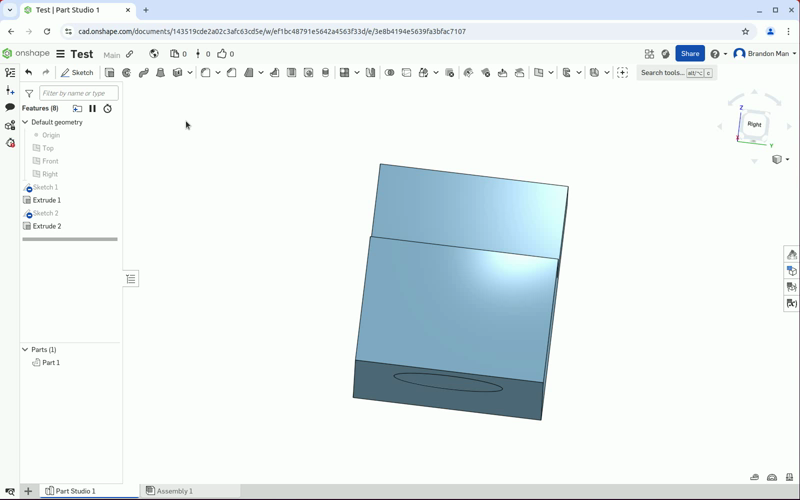
key(right, 3)
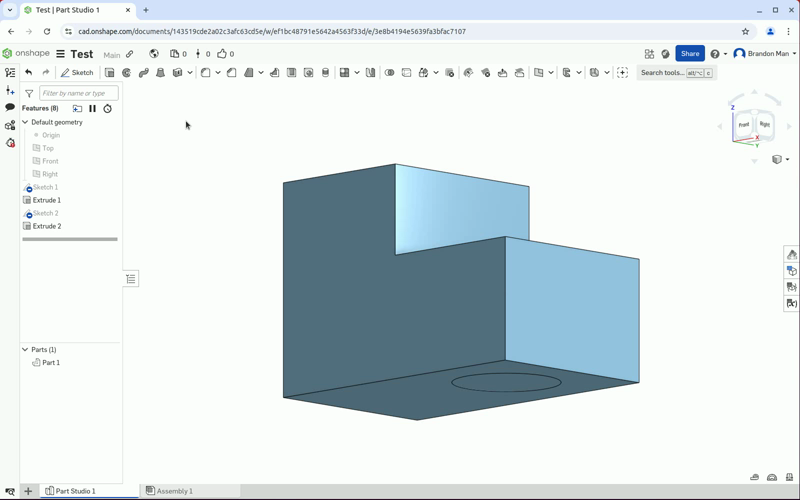
key(down, 3)
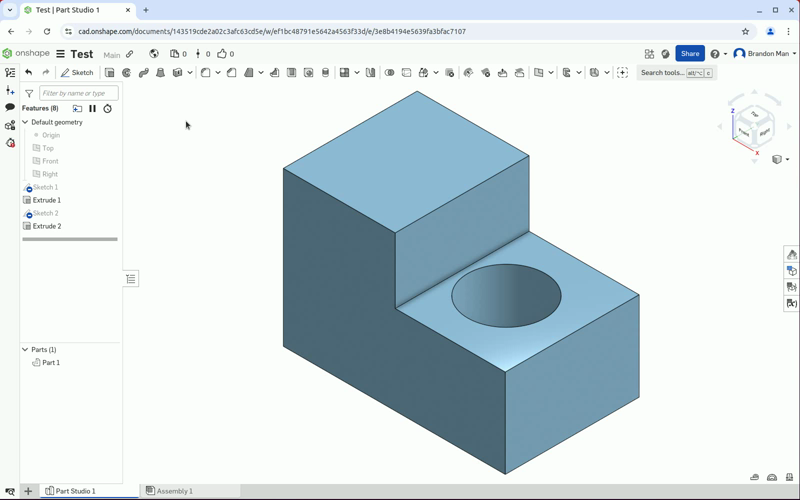
mouse_move(73, 189)
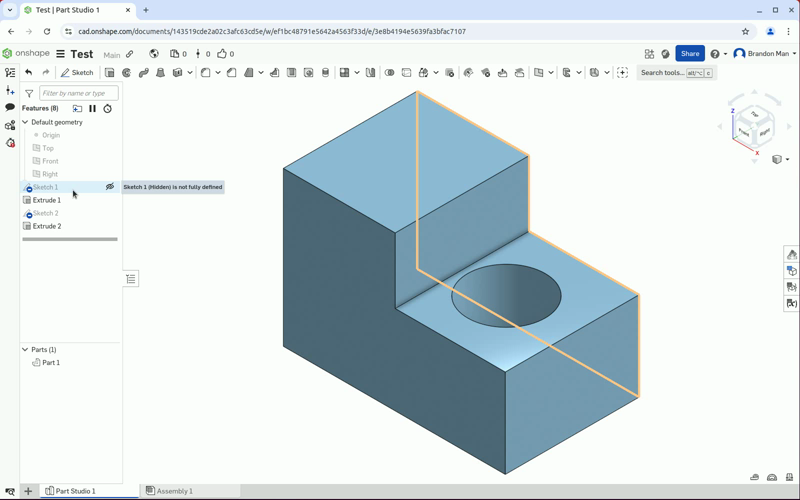
click(73, 189)